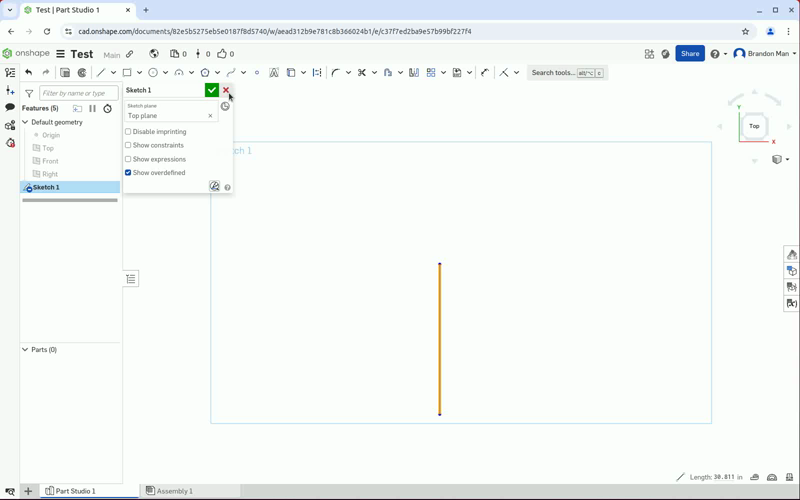
key(shift+h)
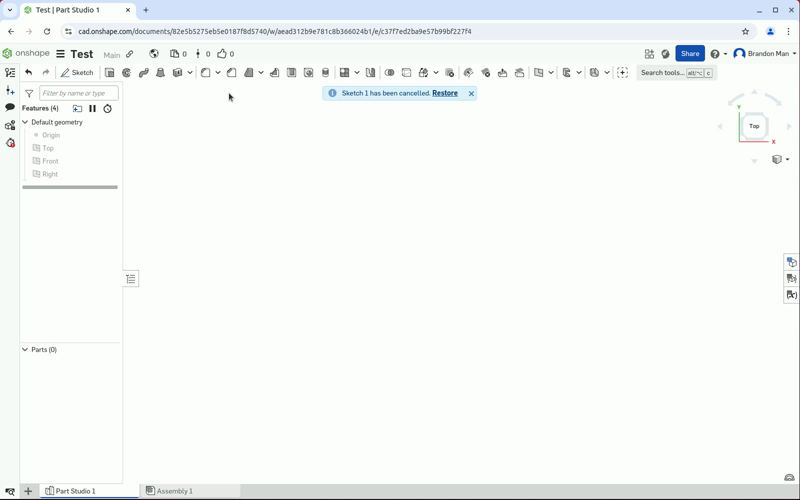
mouse_move(73, 352)
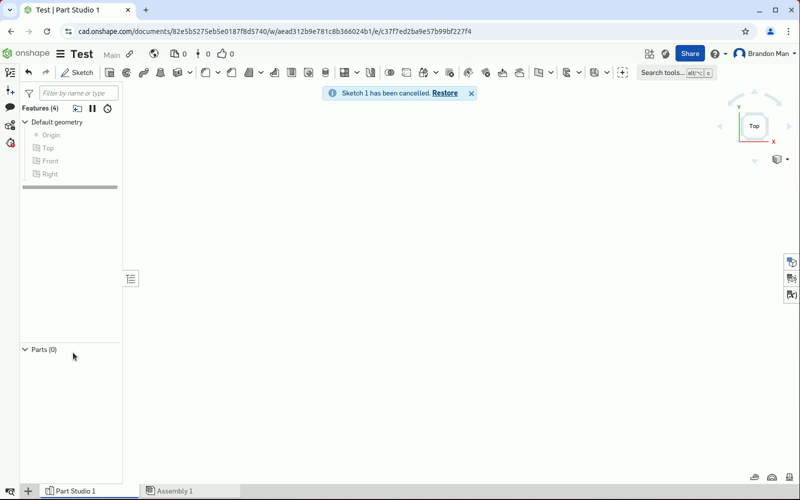
key(y)
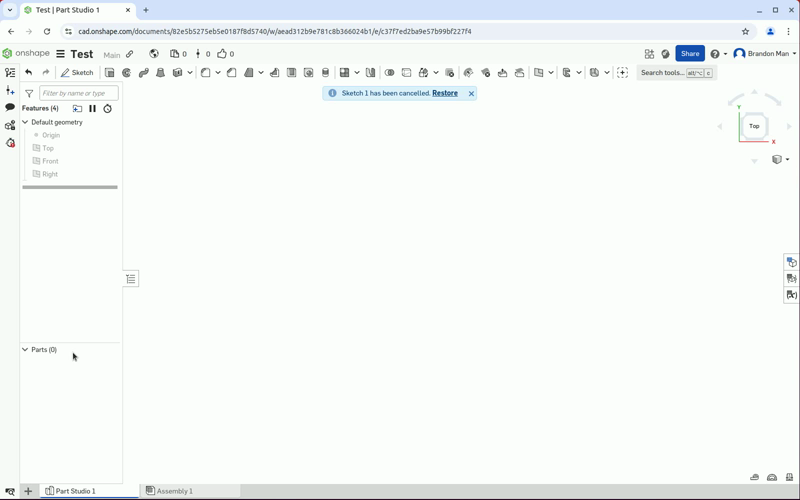
key(shift+p)
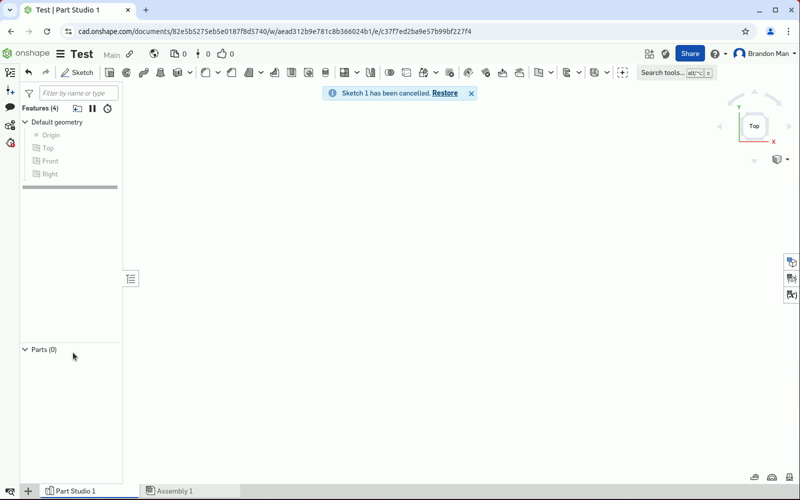
key(space)
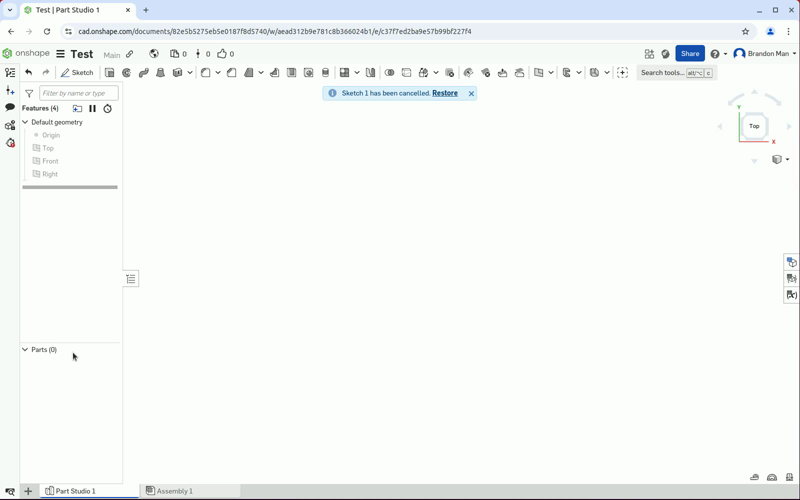
key_down(shift)
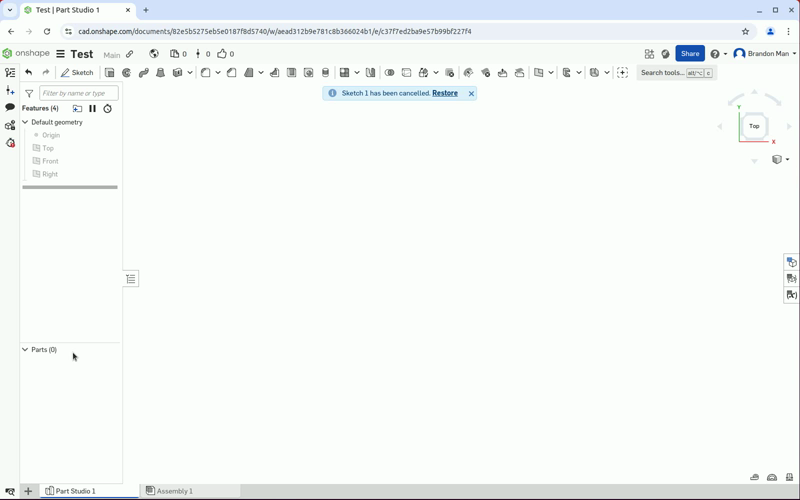
key(up)
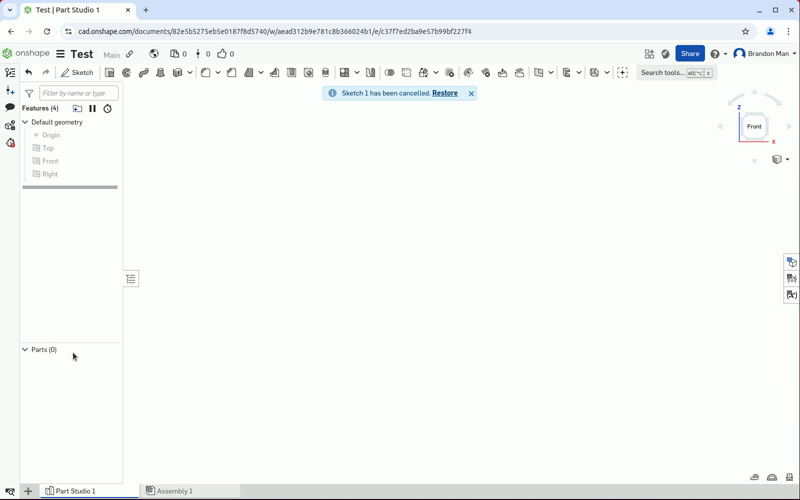
key_up(shift)
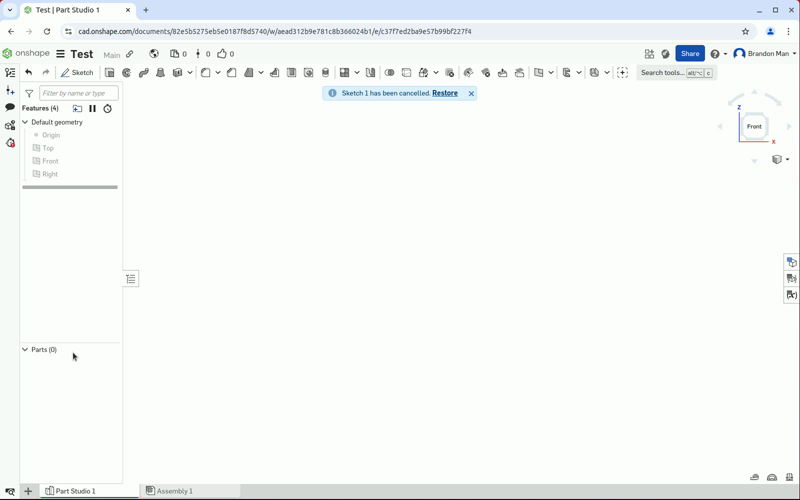
key(space)
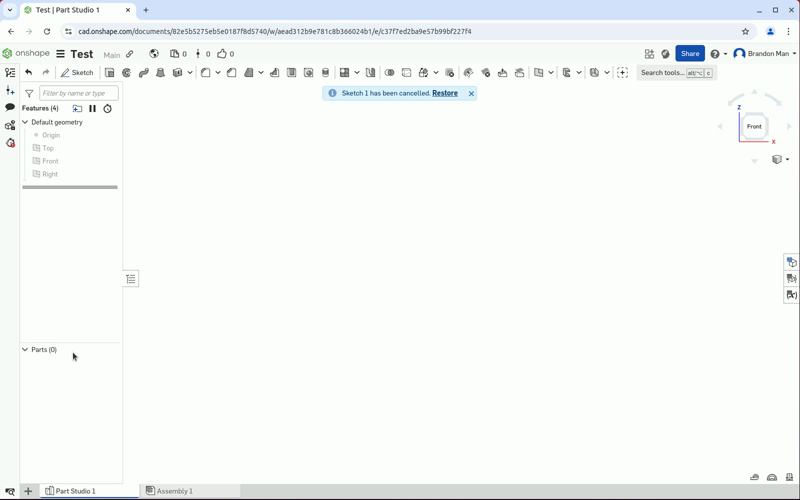
key_down(shift)
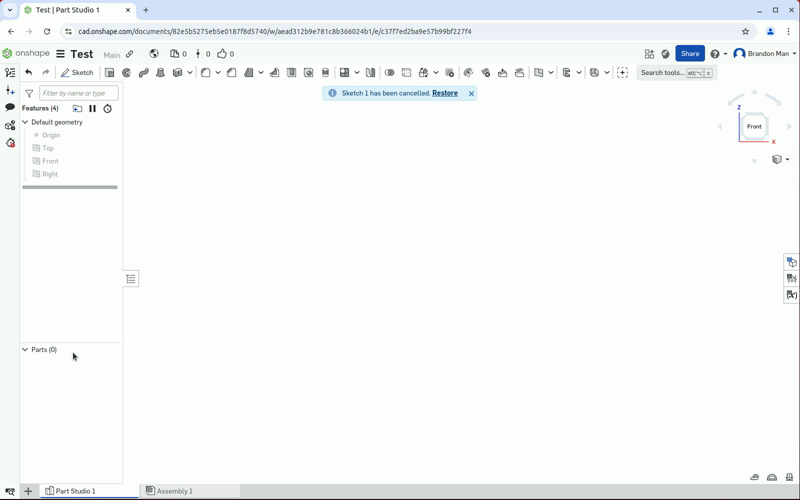
key(left)
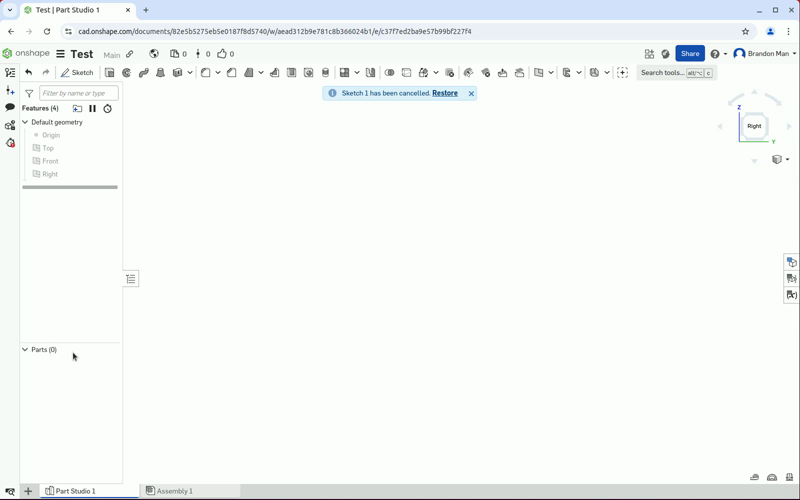
key_up(shift)
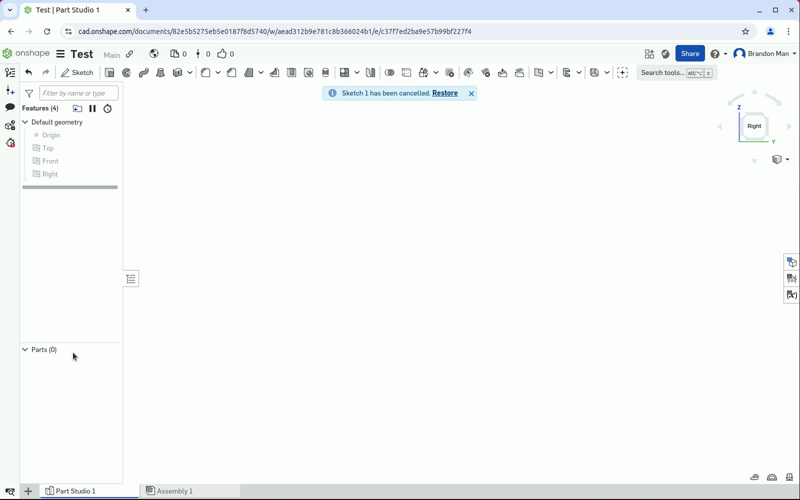
mouse_move(73, 352)
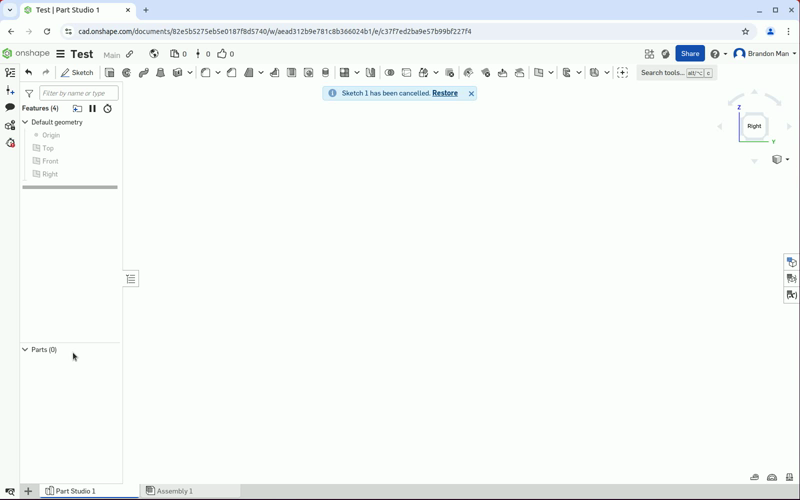
key(shift+y)
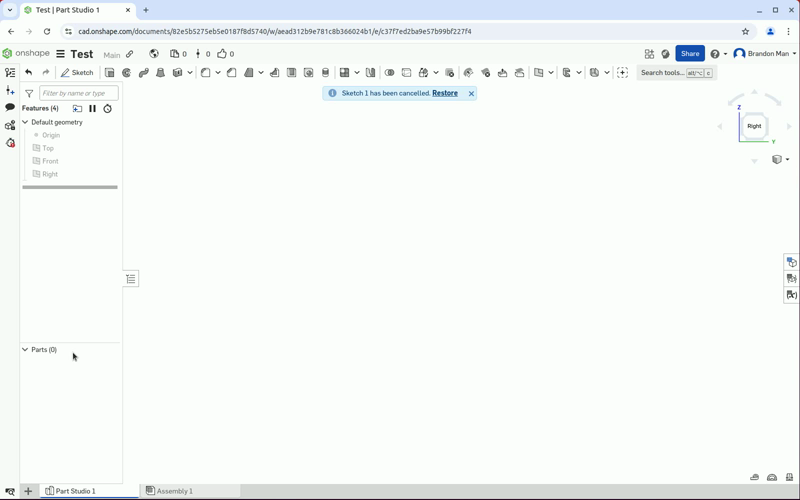
key(shift+s)
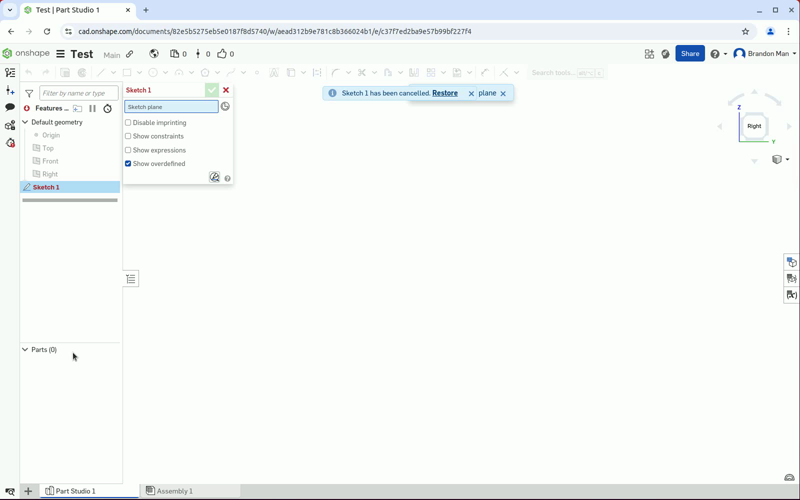
mouse_move(73, 176)
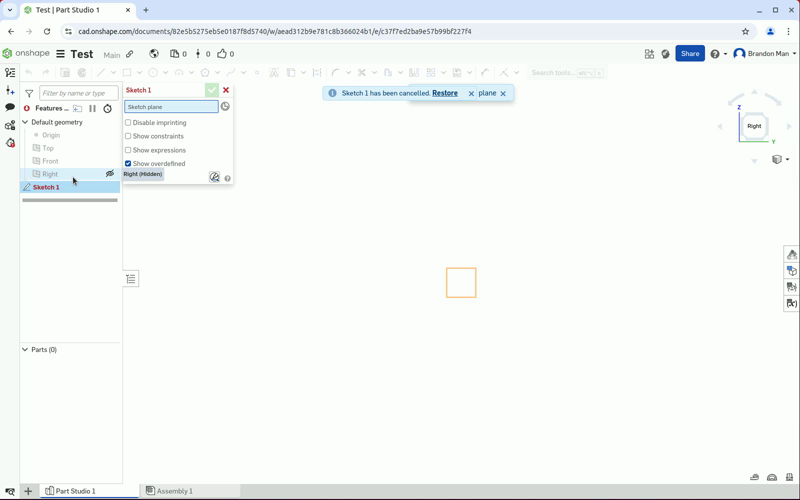
click(73, 176)
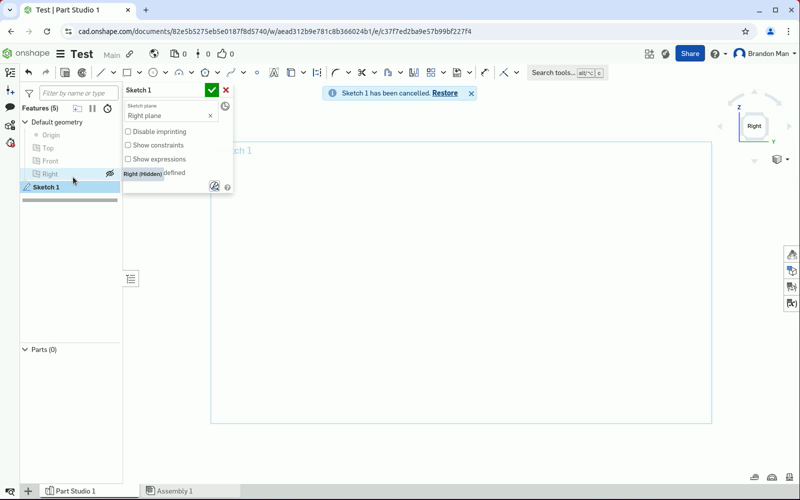
mouse_move(73, 352)
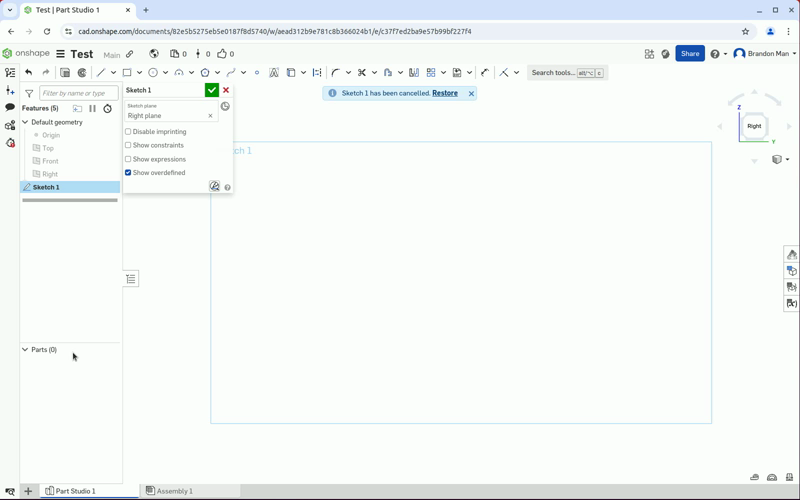
key(y)
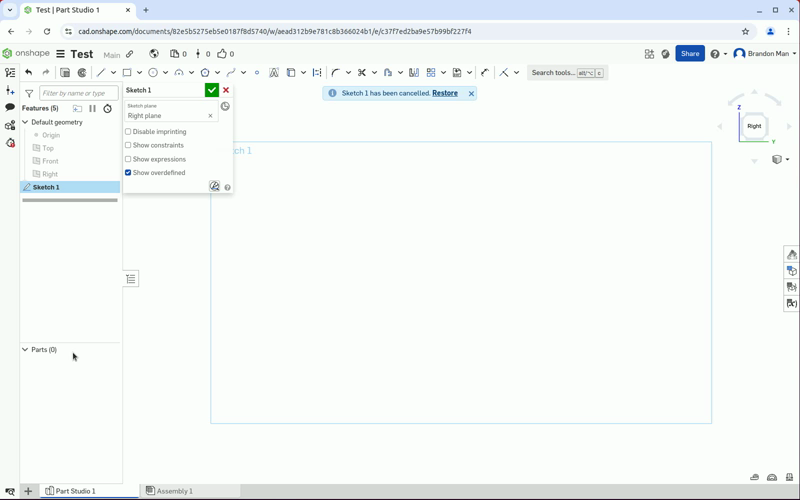
key(c)
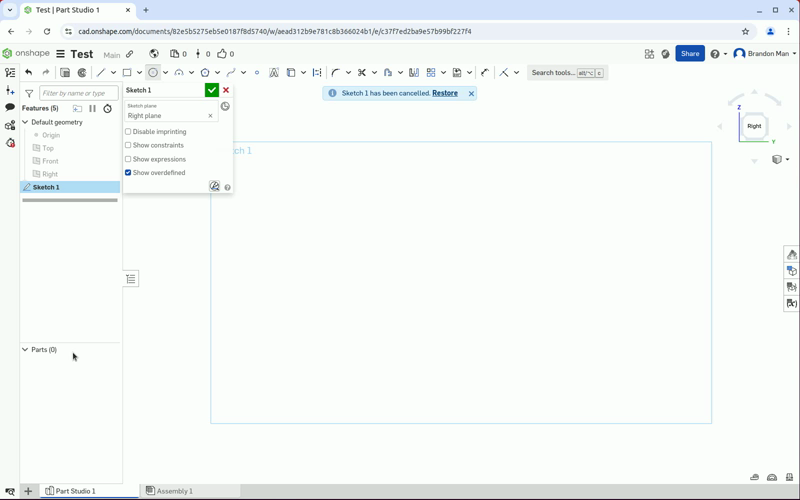
key_down(shift)
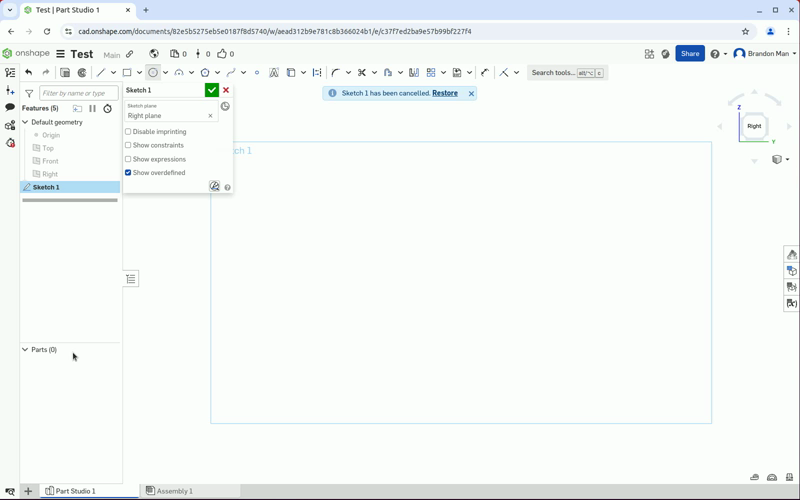
mouse_move(461, 282)
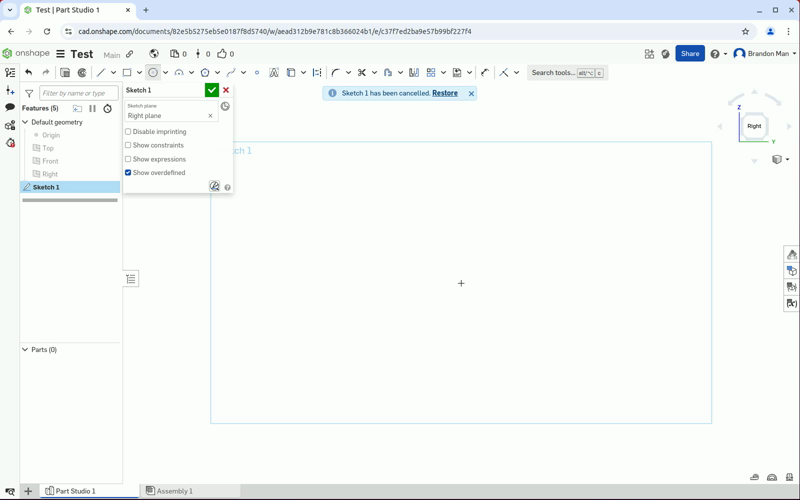
click(461, 282)
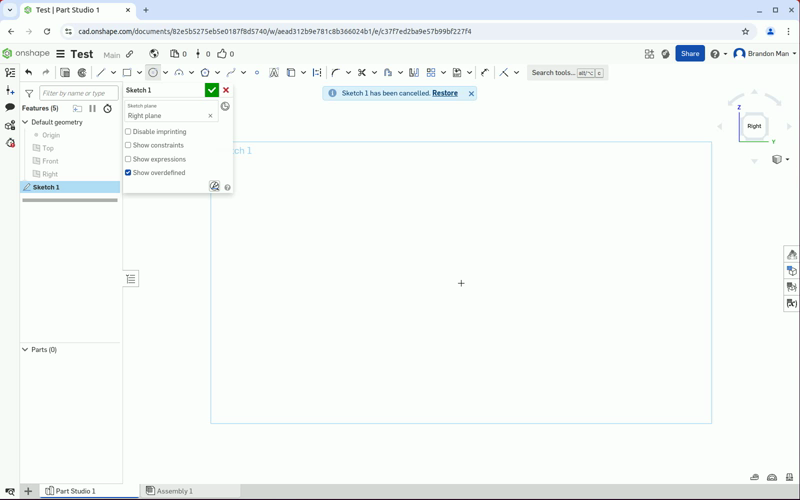
key_up(shift)
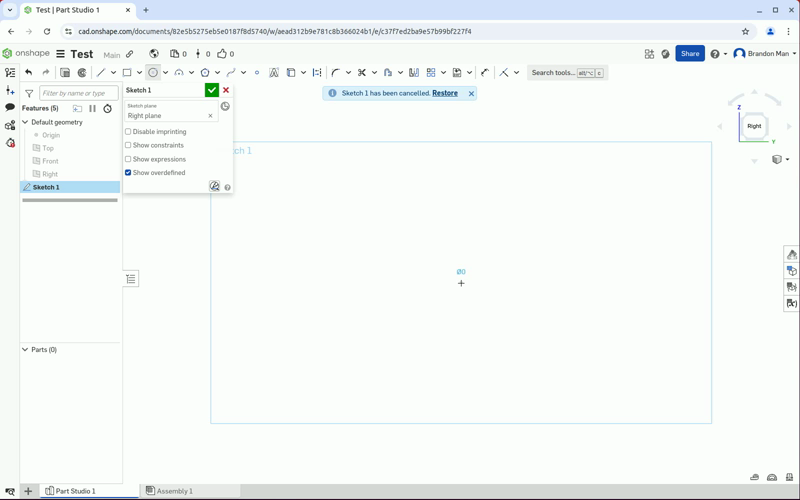
mouse_move(499, 282)
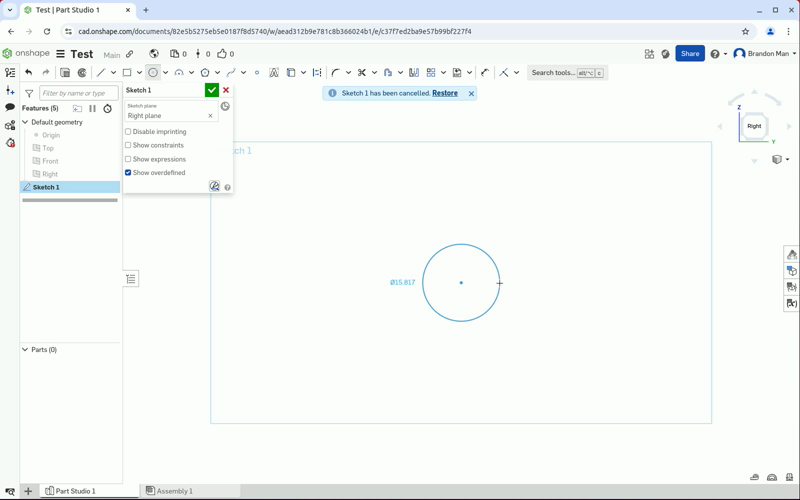
click(499, 282)
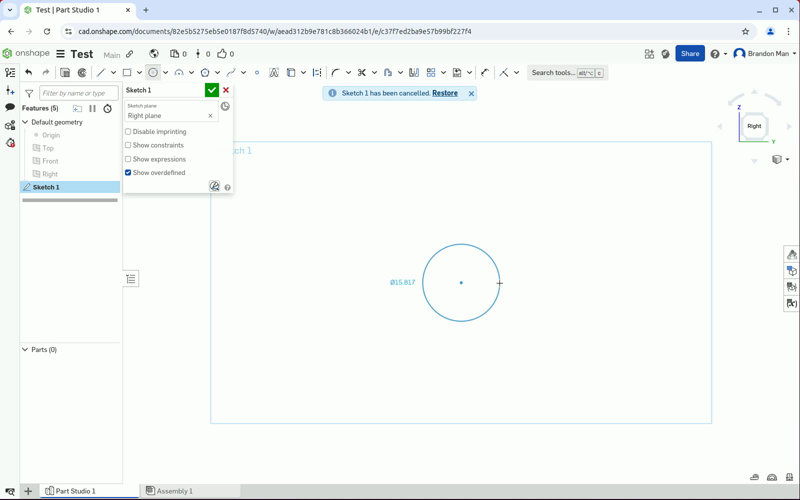
key(esc)
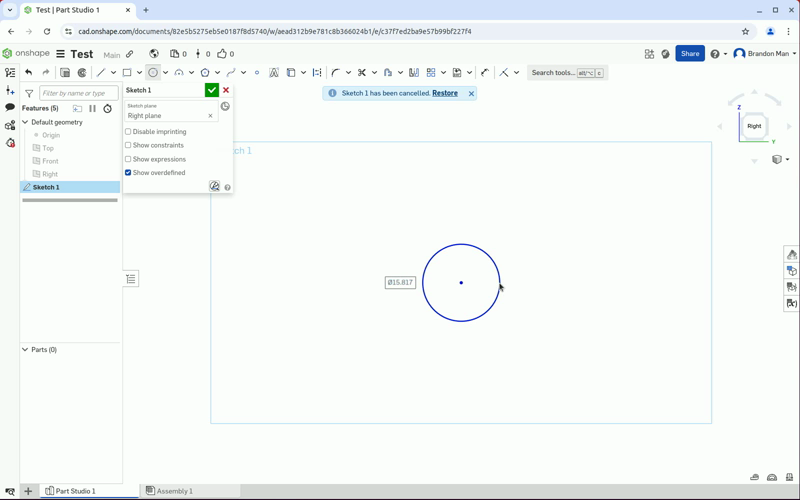
key(c)
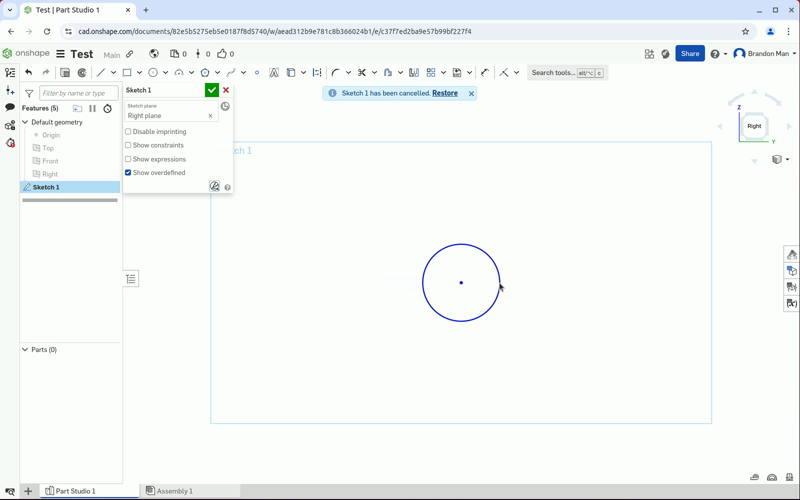
key_down(shift)
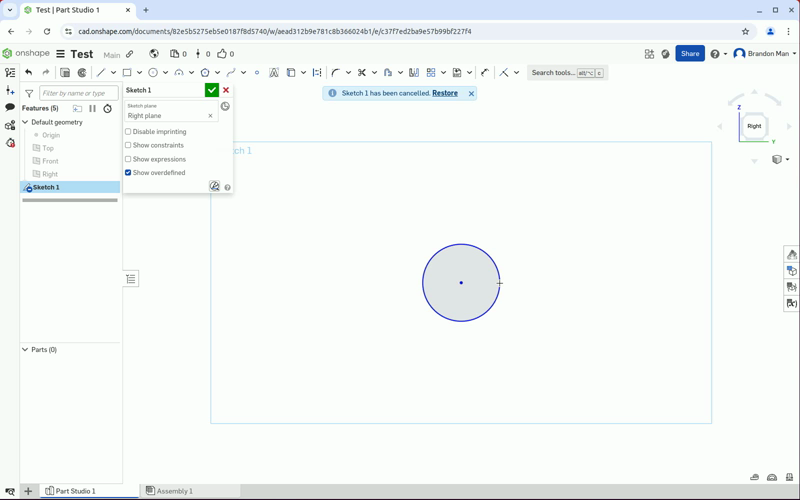
mouse_move(461, 282)
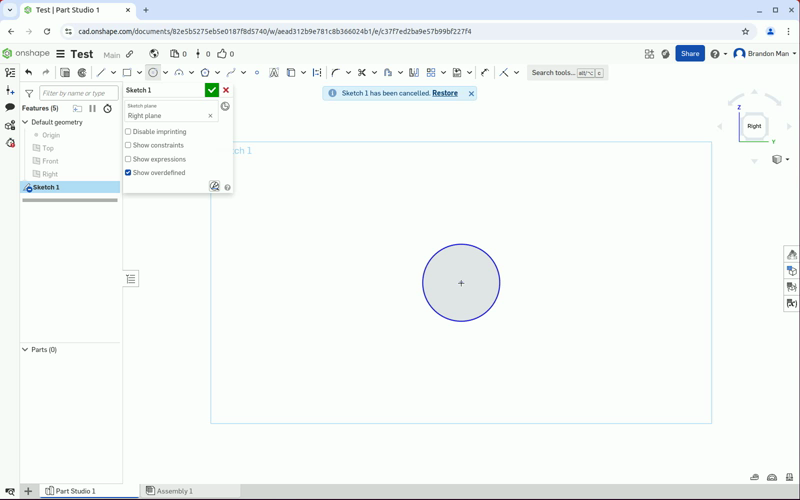
click(461, 282)
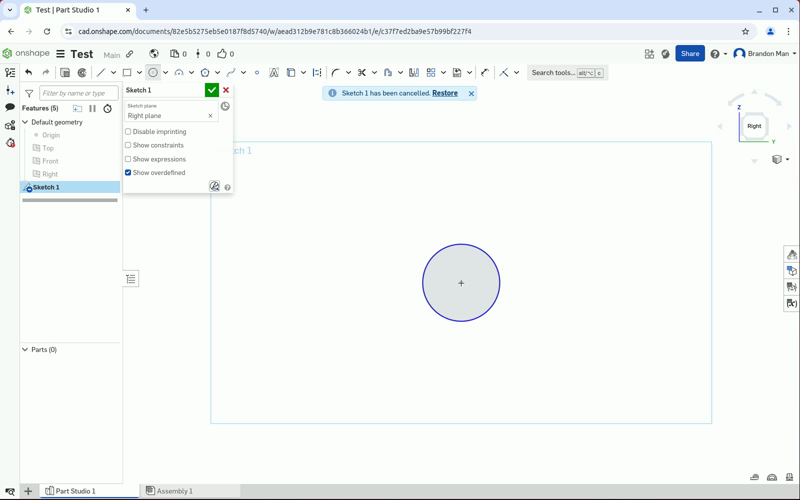
key_up(shift)
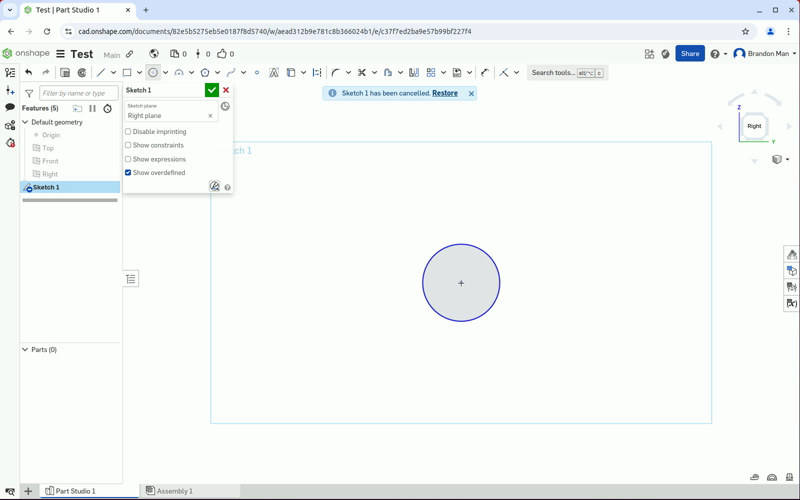
mouse_move(472, 282)
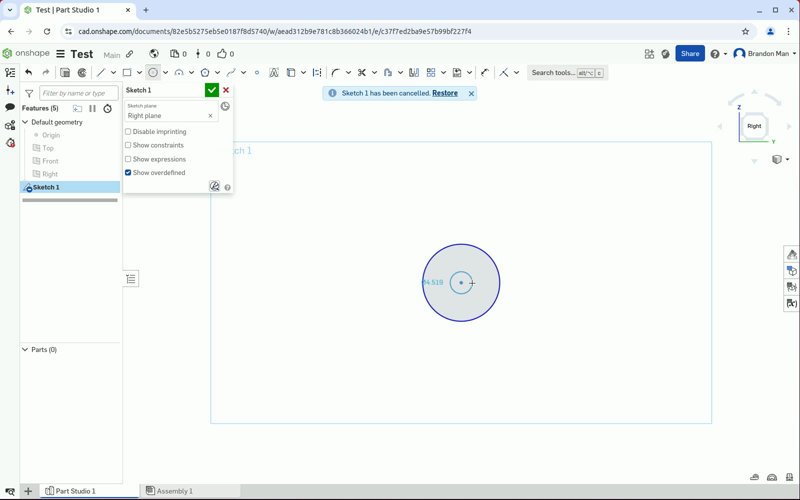
click(472, 282)
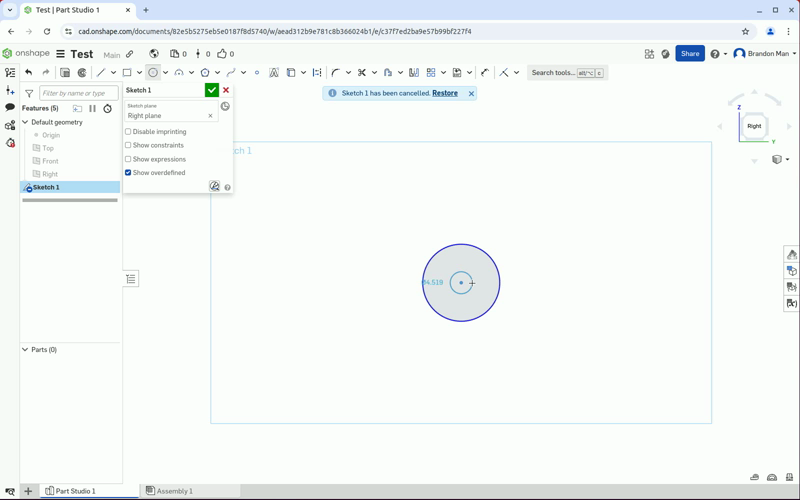
key(esc)
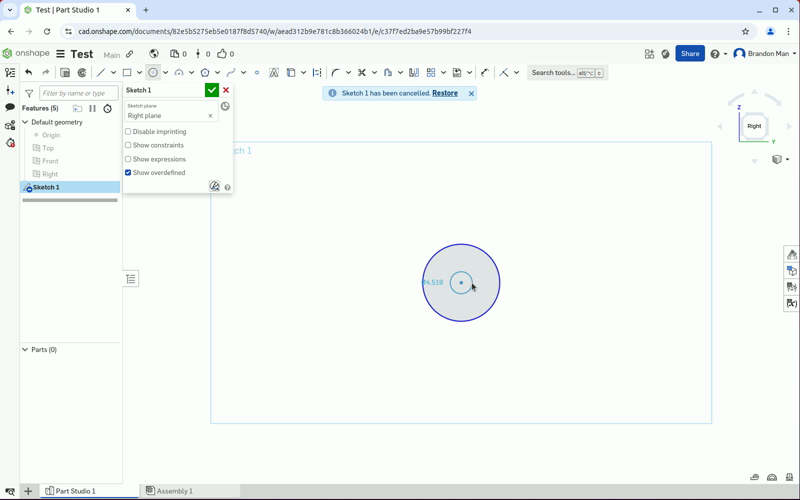
mouse_move(445, 266)
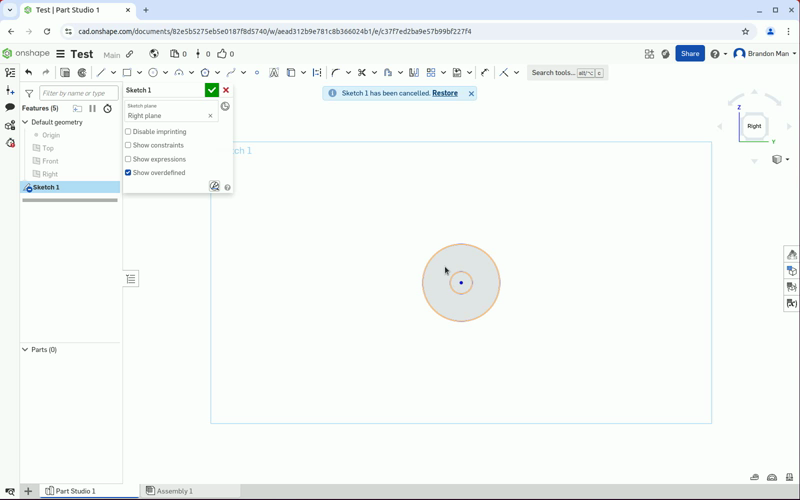
click(445, 266)
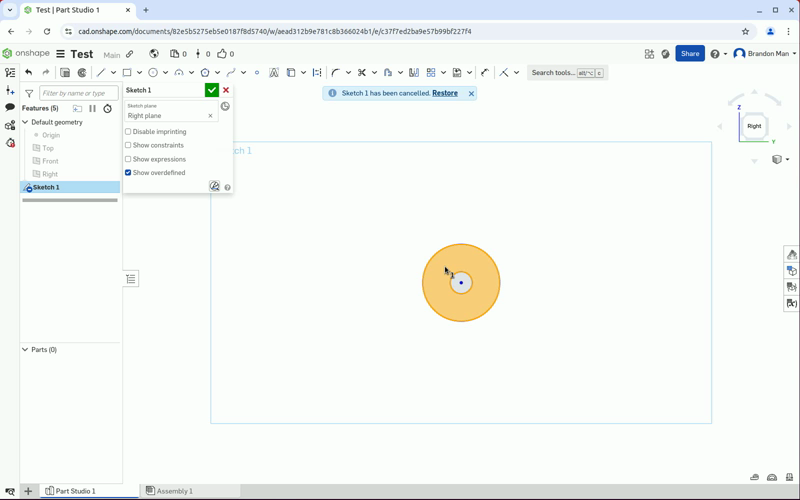
mouse_move(73, 352)
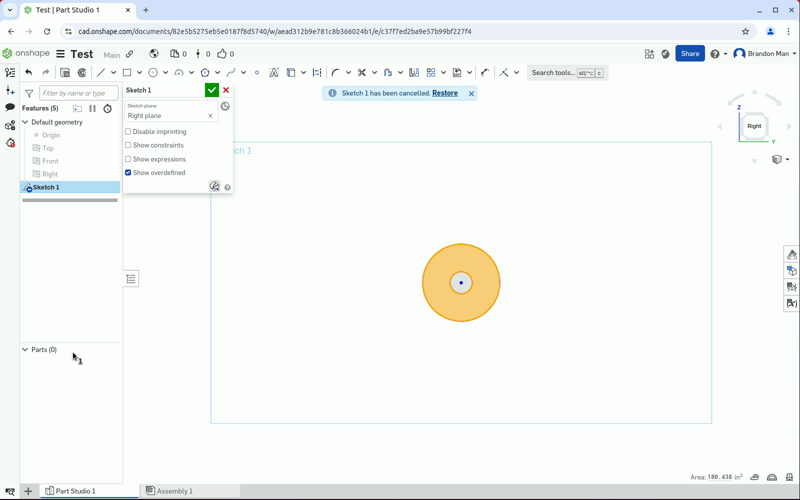
key(shift+y)
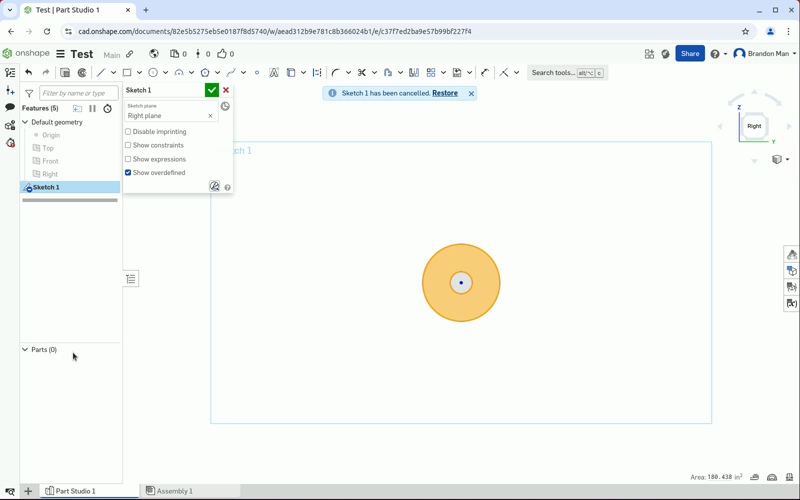
key(shift+e)
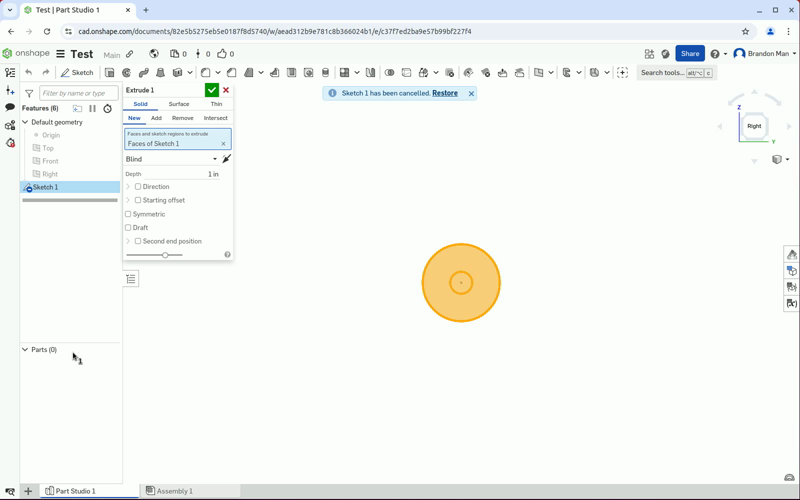
mouse_move(143, 106)
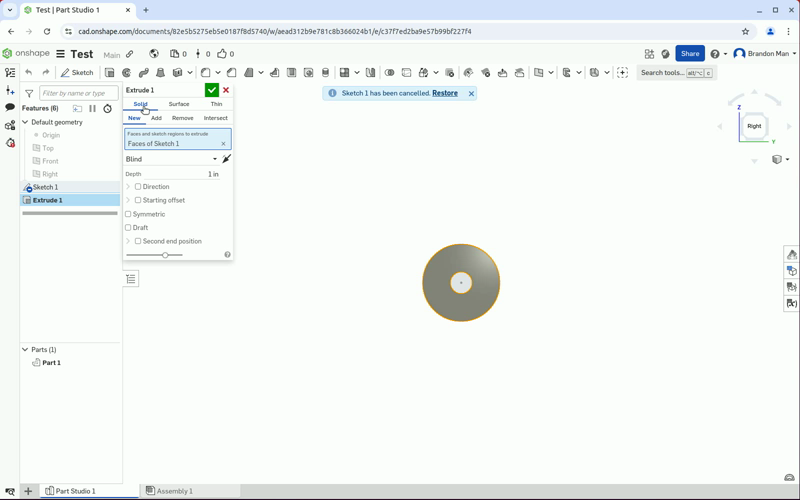
click(143, 106)
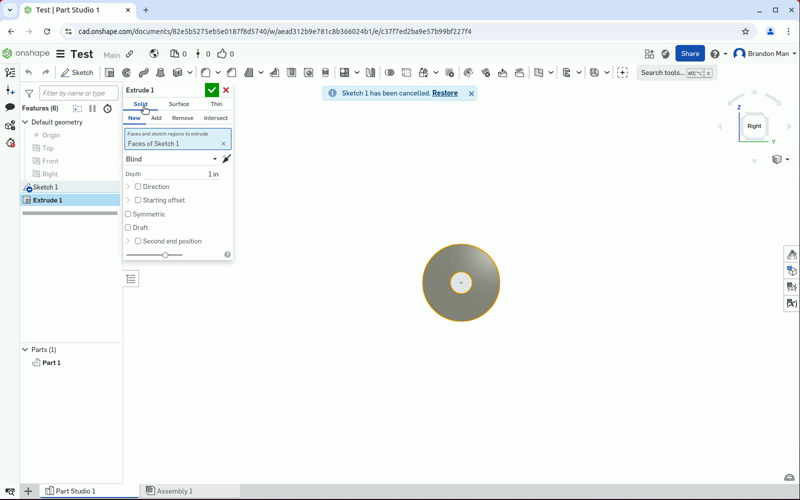
mouse_move(137, 120)
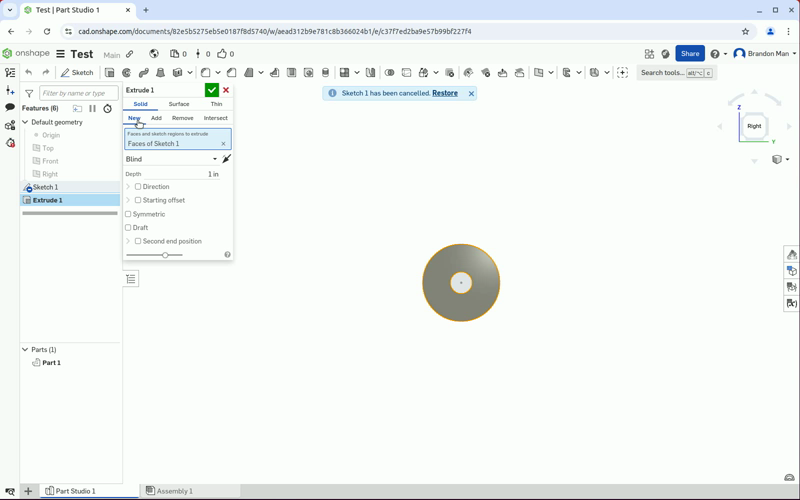
click(137, 120)
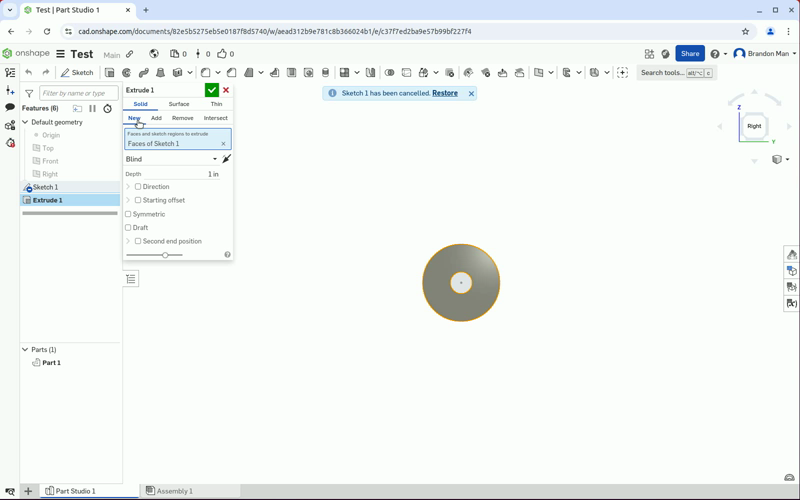
key(tab, 4)
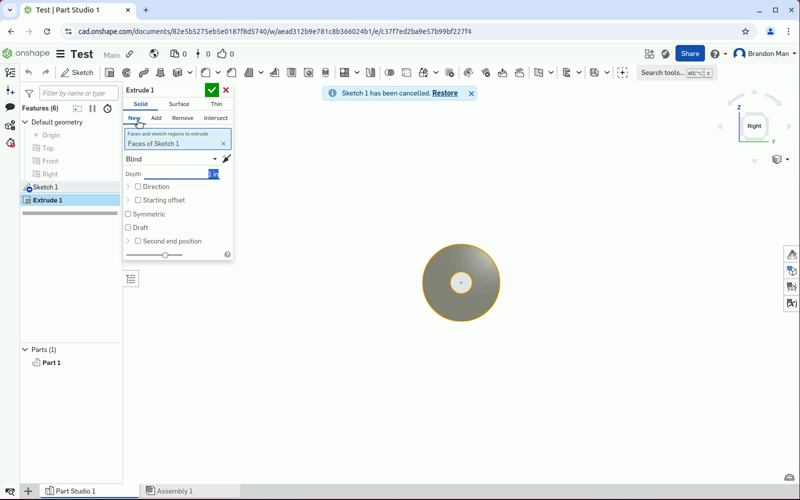
text(23.108)
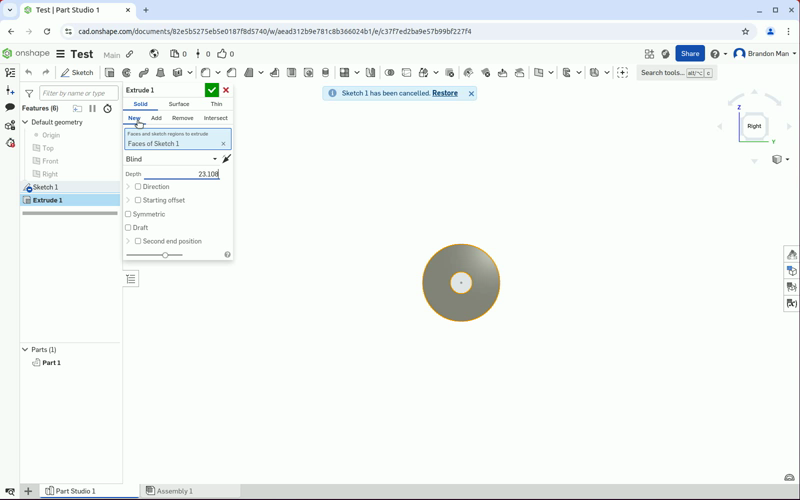
key(enter)
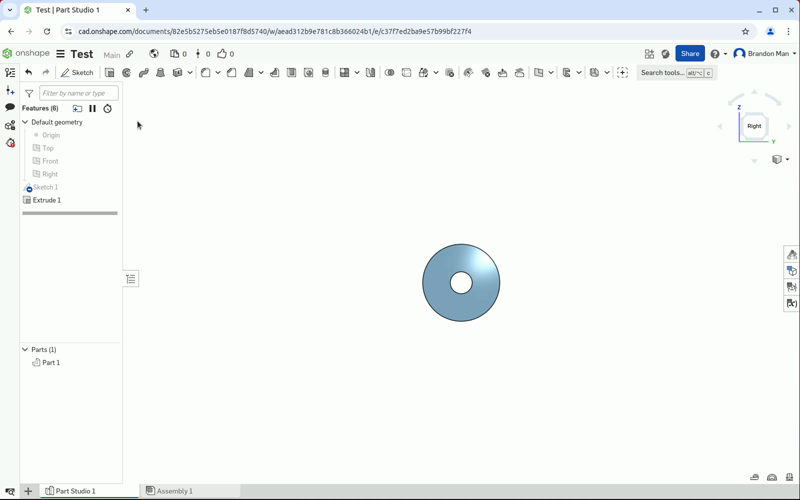
key(shift+h)
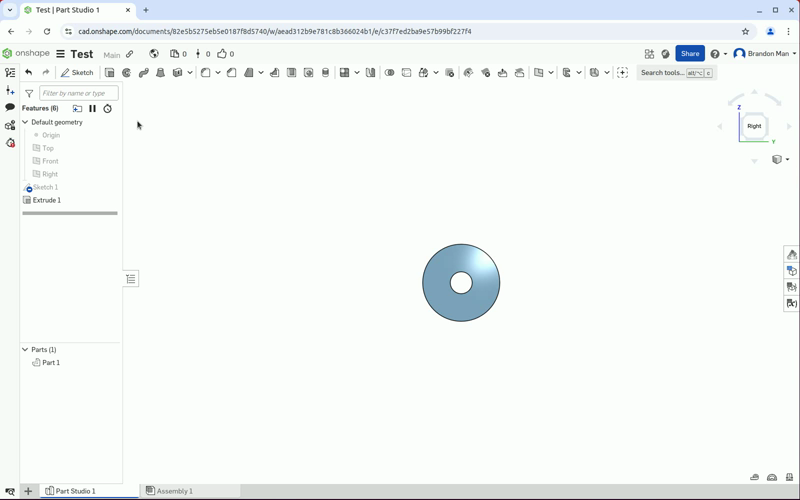
key(shift+h)
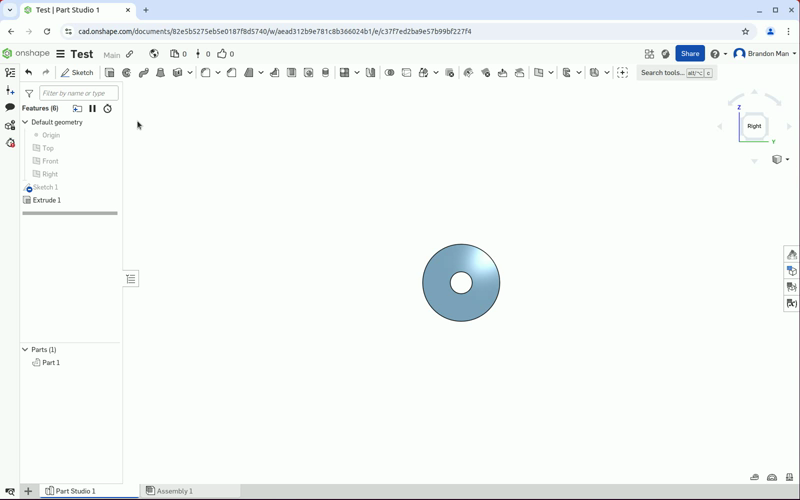
mouse_move(73, 189)
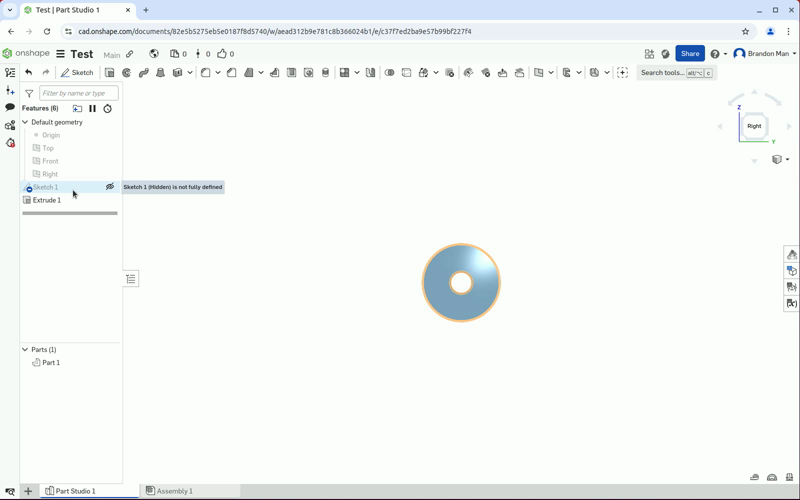
click(73, 189)
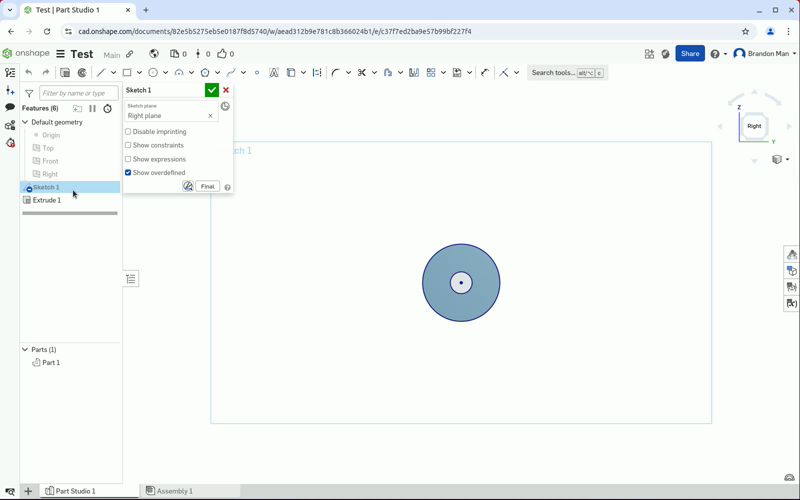
mouse_move(229, 92)
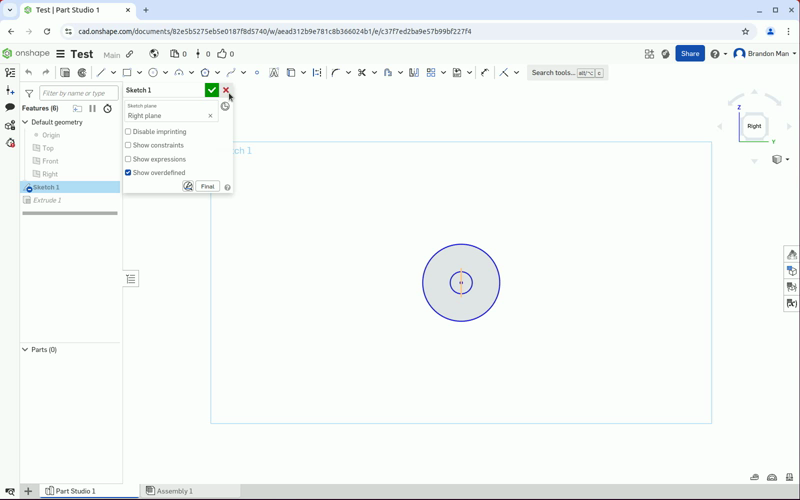
click(229, 92)
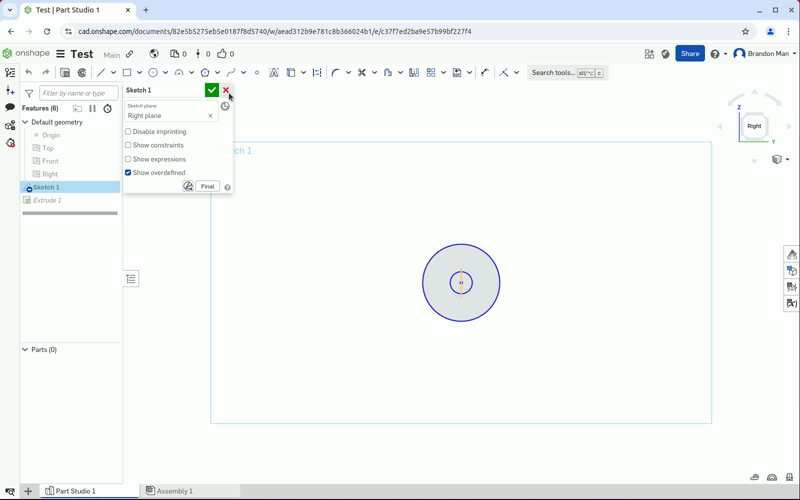
key(shift+s)
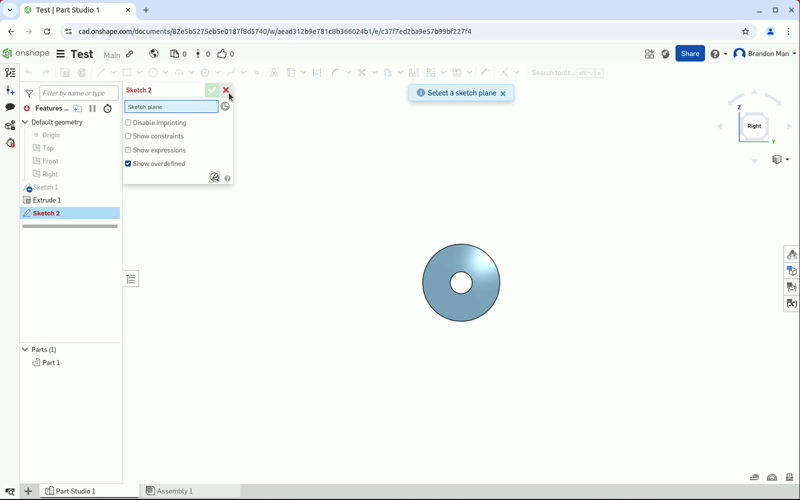
mouse_move(73, 176)
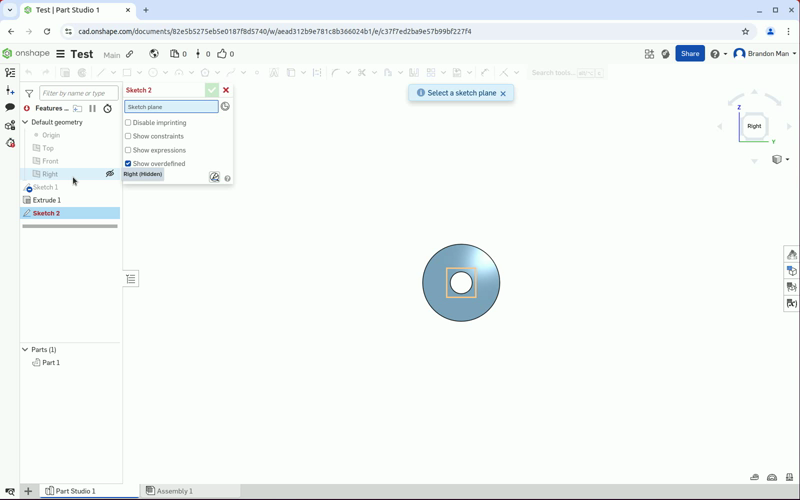
click(73, 176)
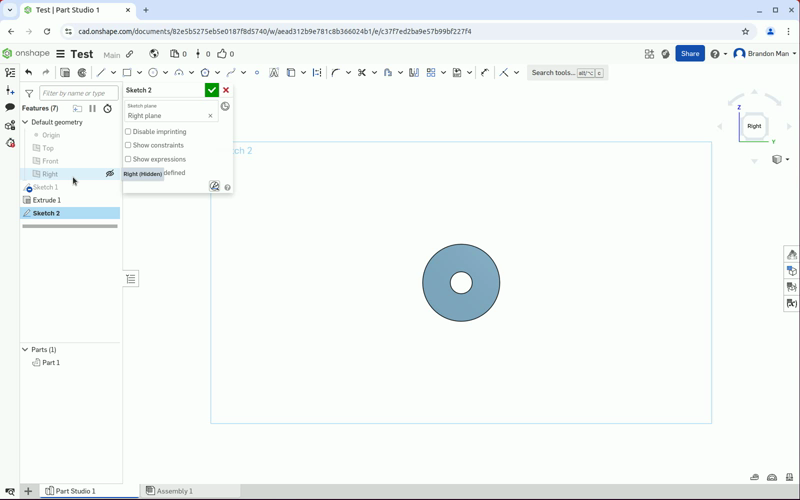
mouse_move(73, 352)
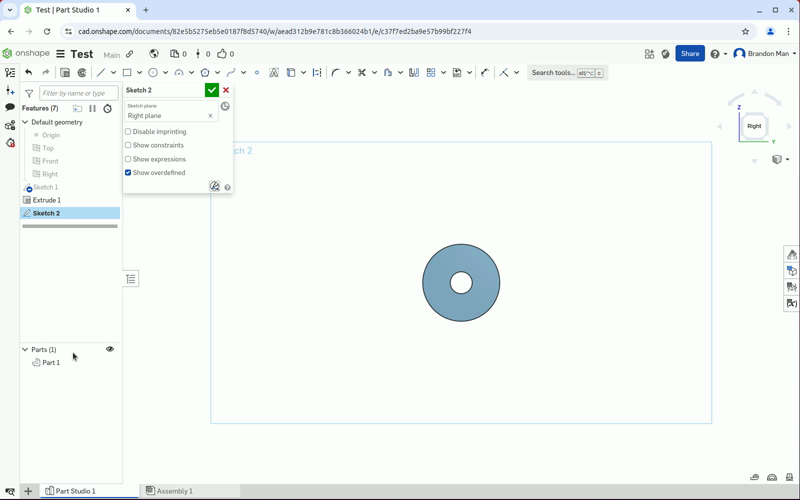
key(y)
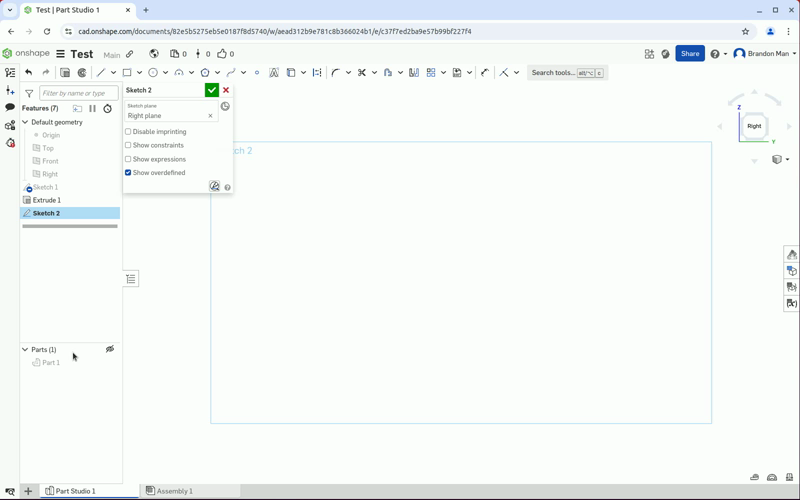
key(c)
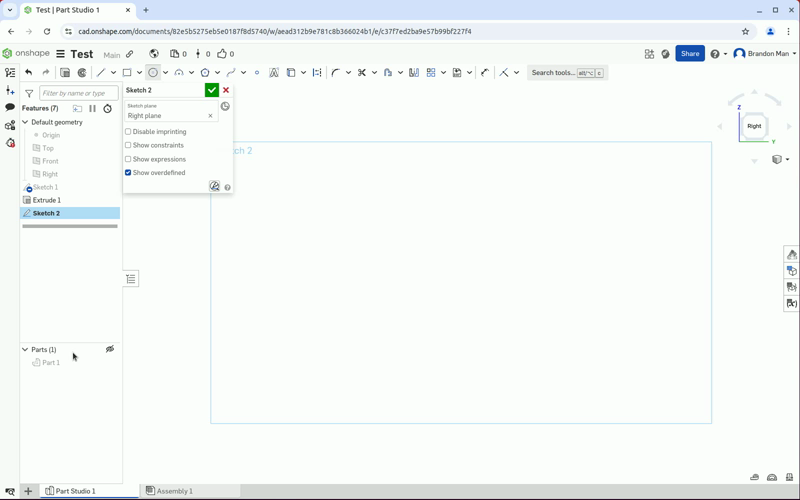
key_down(shift)
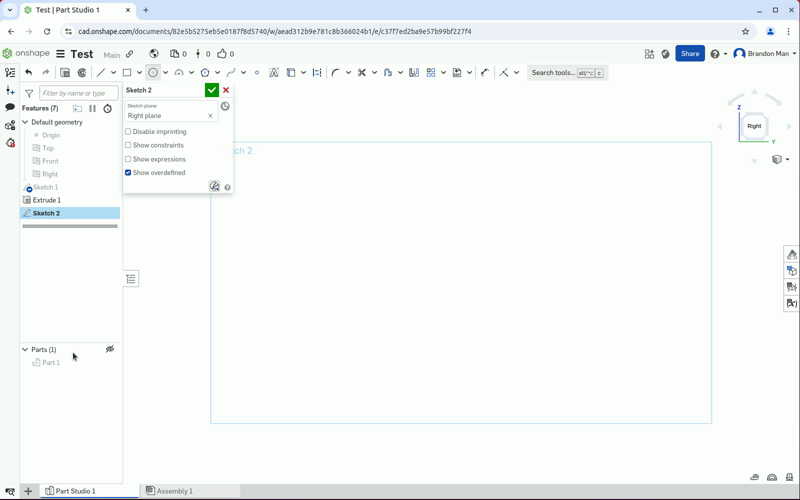
mouse_move(460, 282)
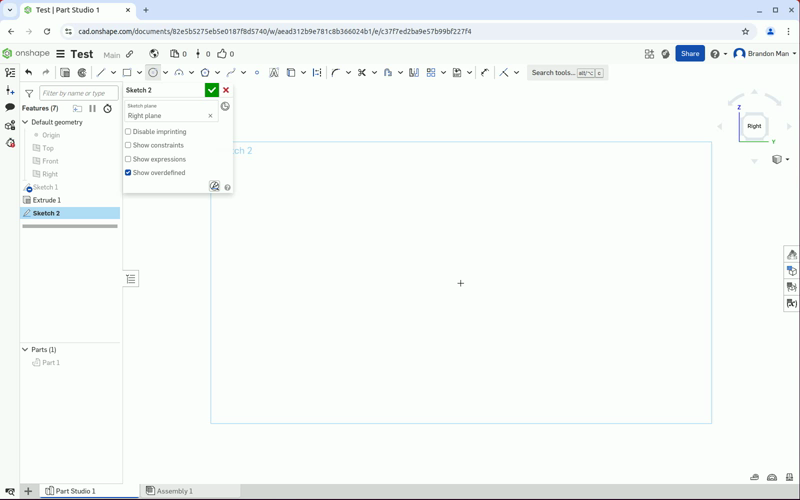
click(460, 282)
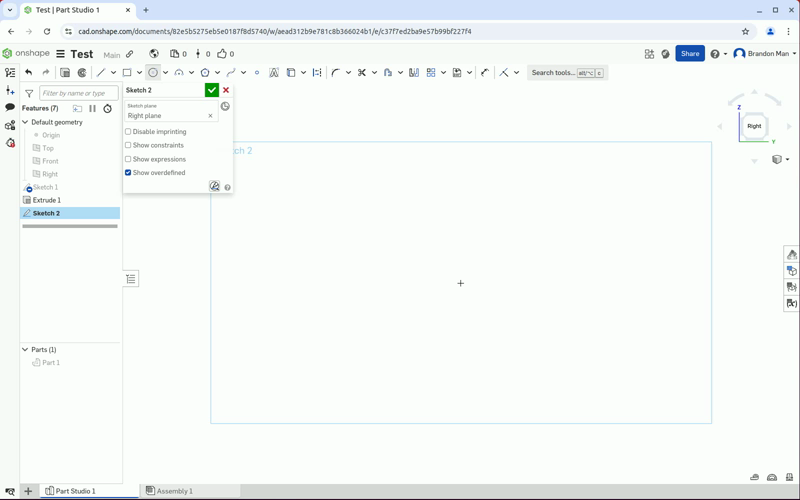
key_up(shift)
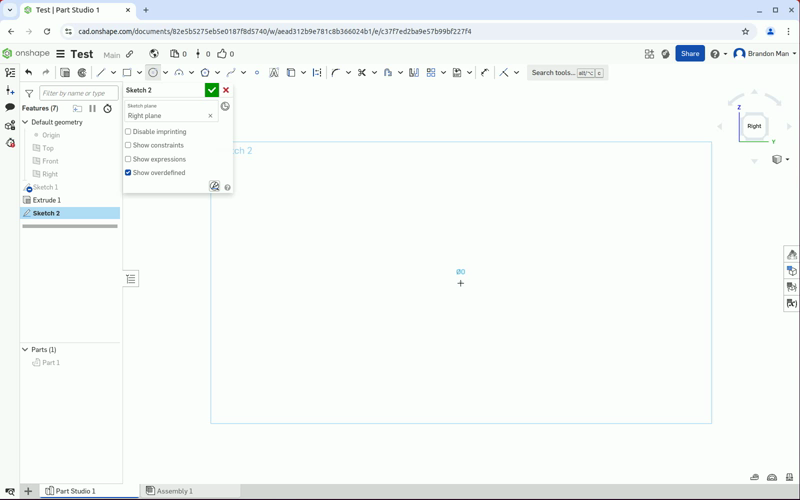
mouse_move(472, 282)
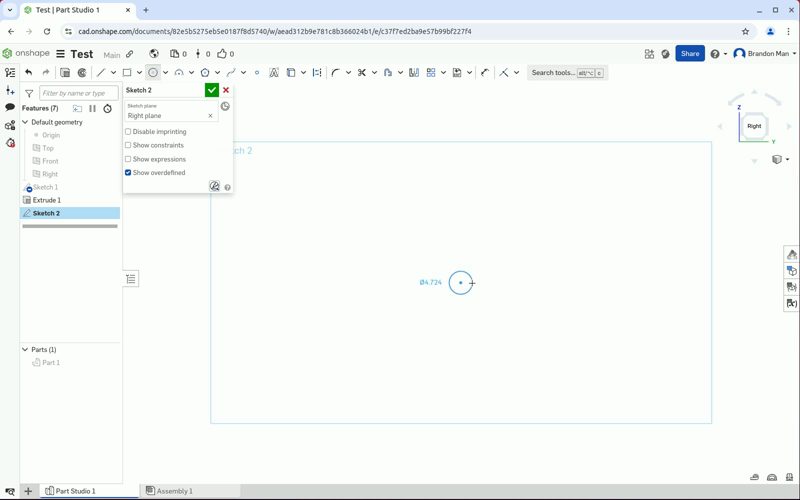
click(472, 282)
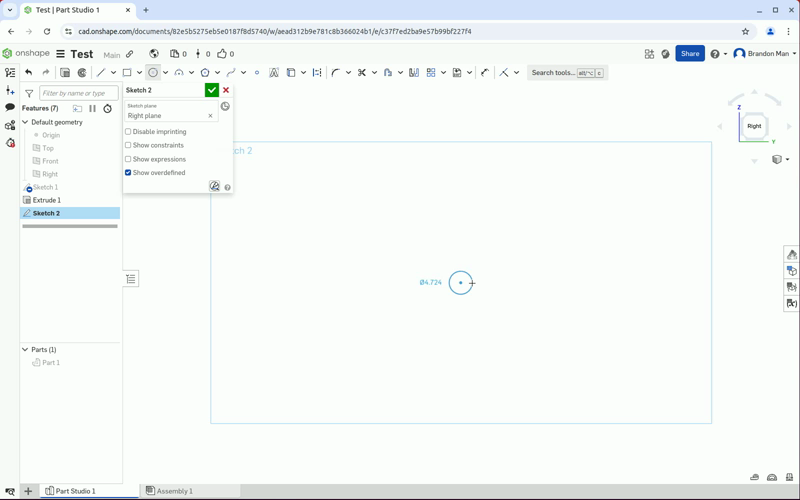
key(esc)
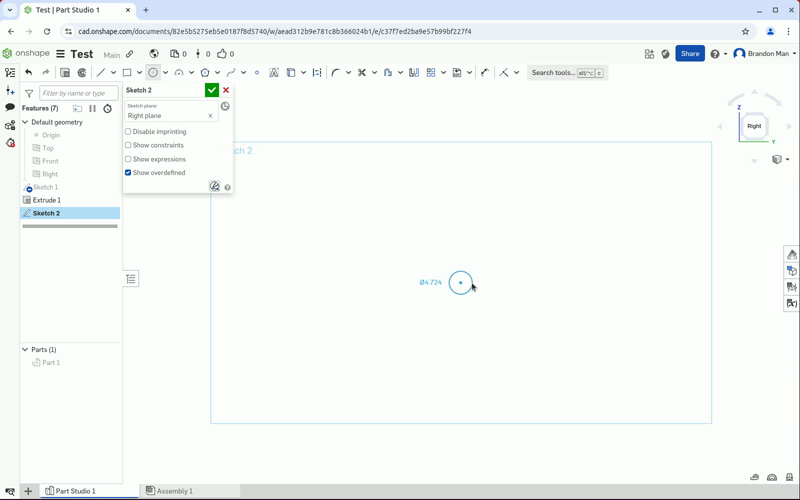
mouse_move(451, 287)
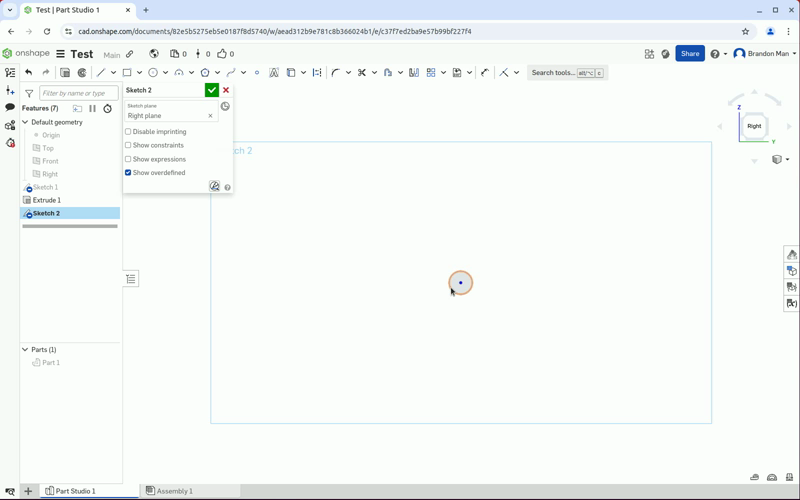
scroll(6)
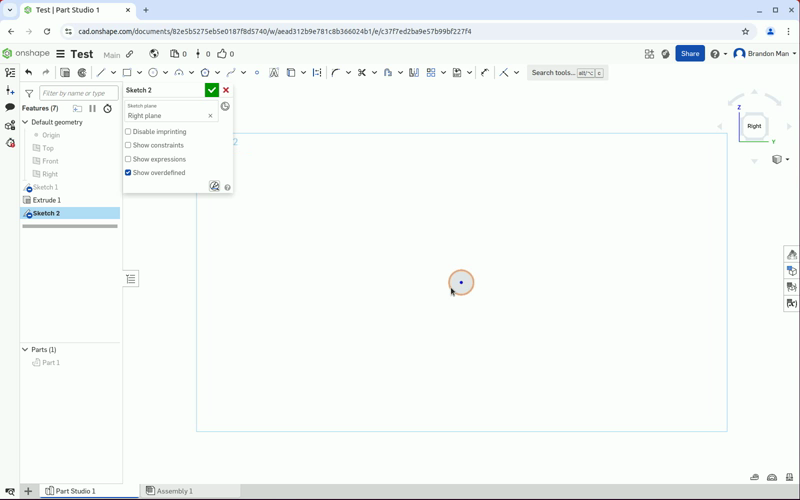
scroll(6)
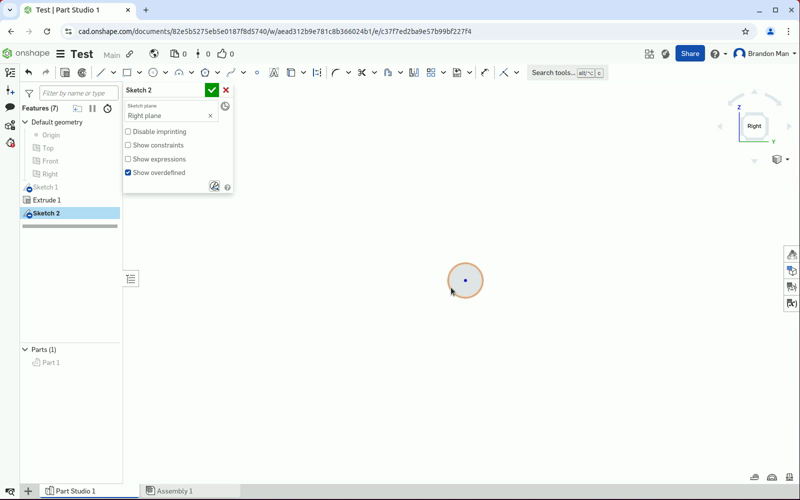
scroll(6)
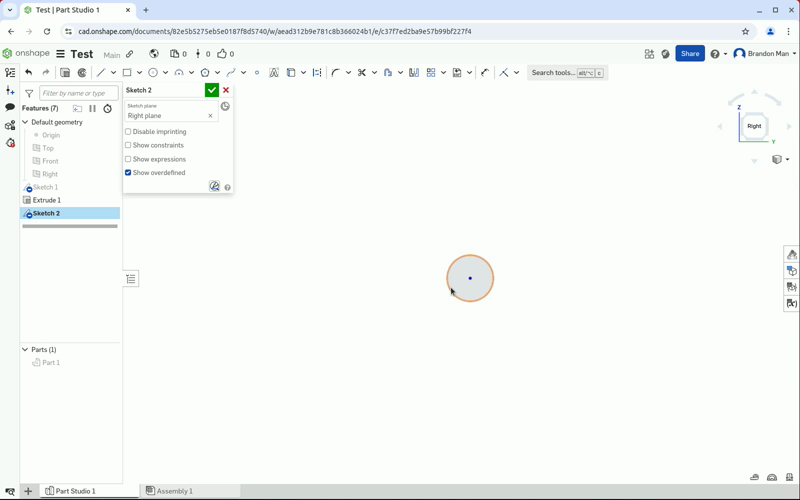
scroll(6)
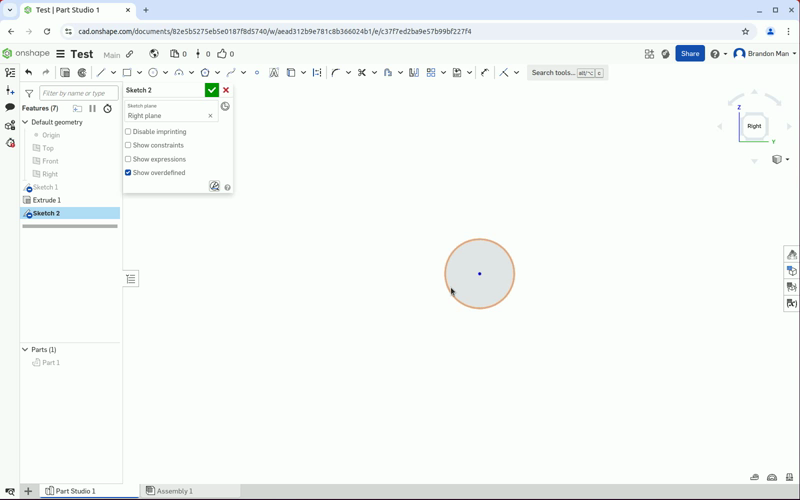
scroll(6)
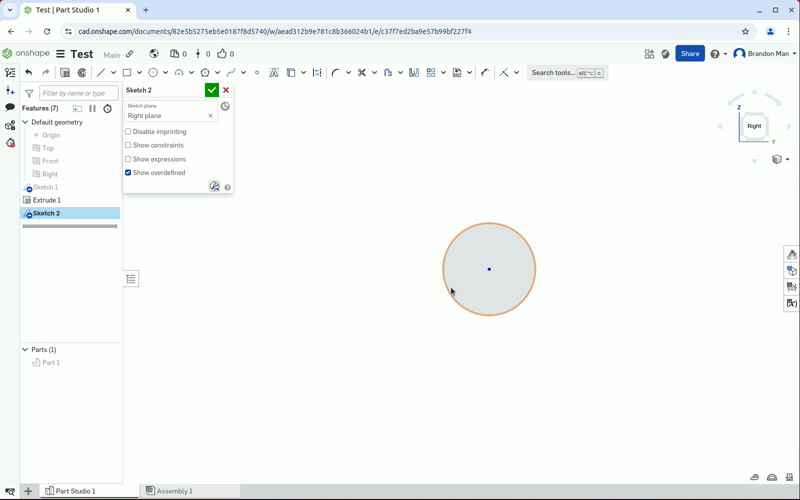
scroll(6)
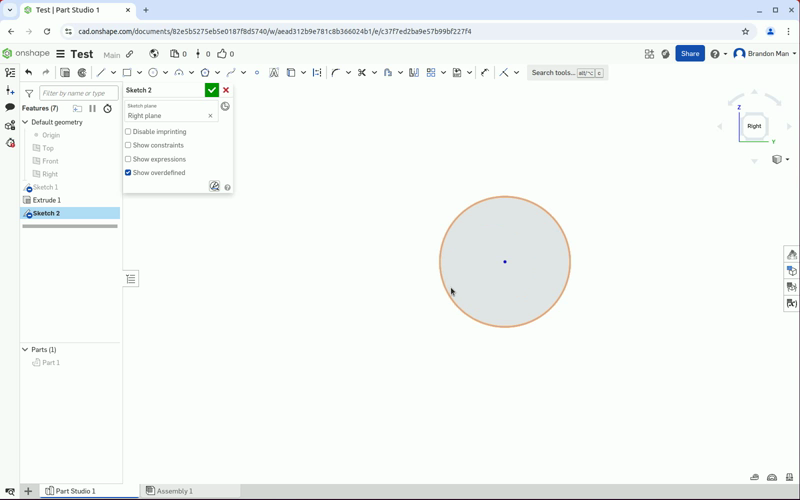
scroll(6)
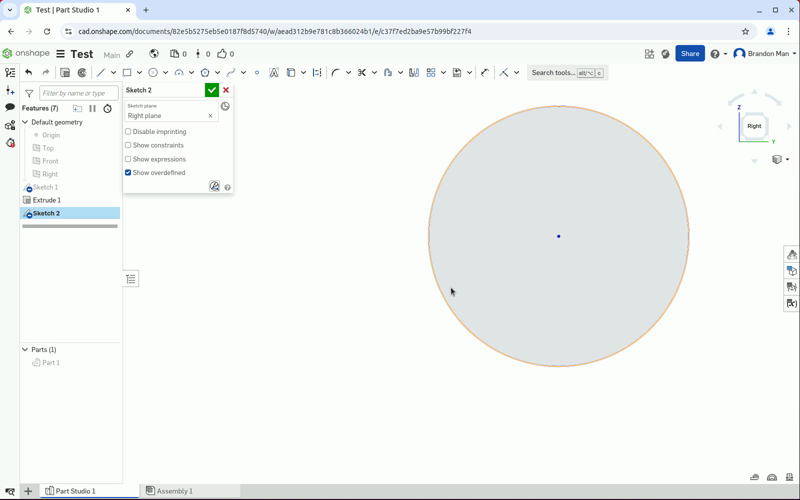
click(451, 287)
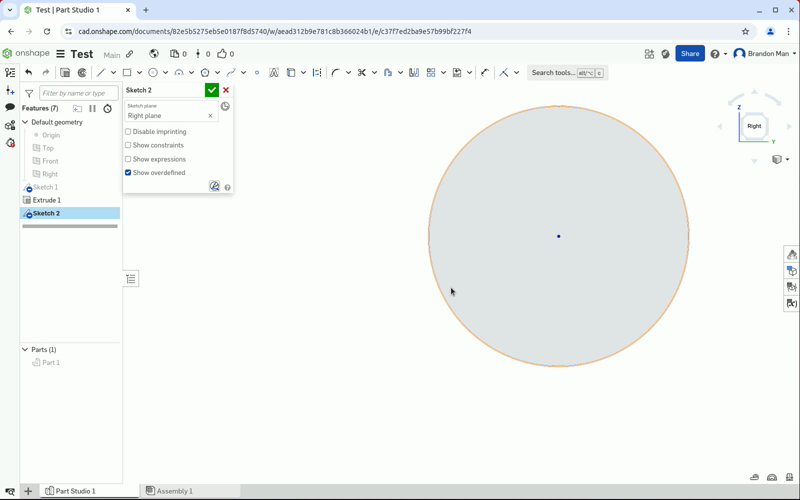
scroll(-6)
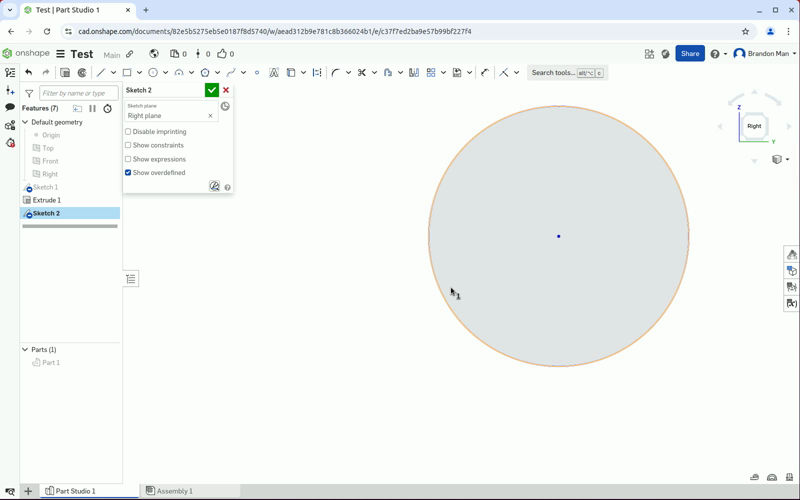
scroll(-6)
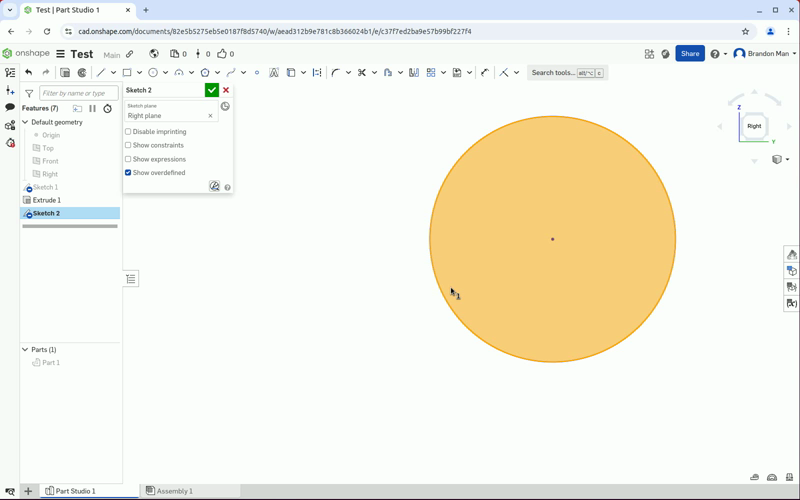
scroll(-6)
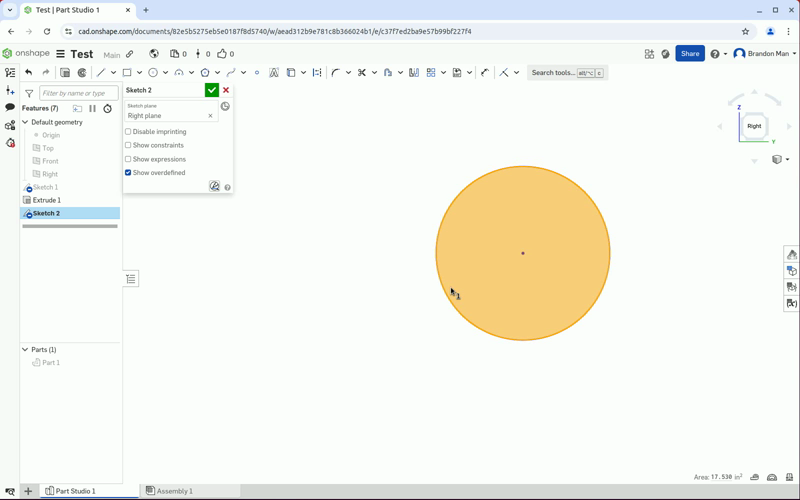
scroll(-6)
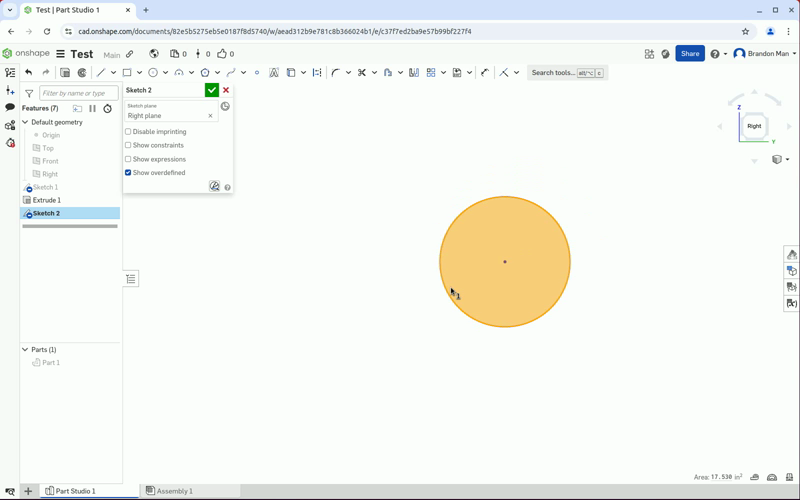
scroll(-6)
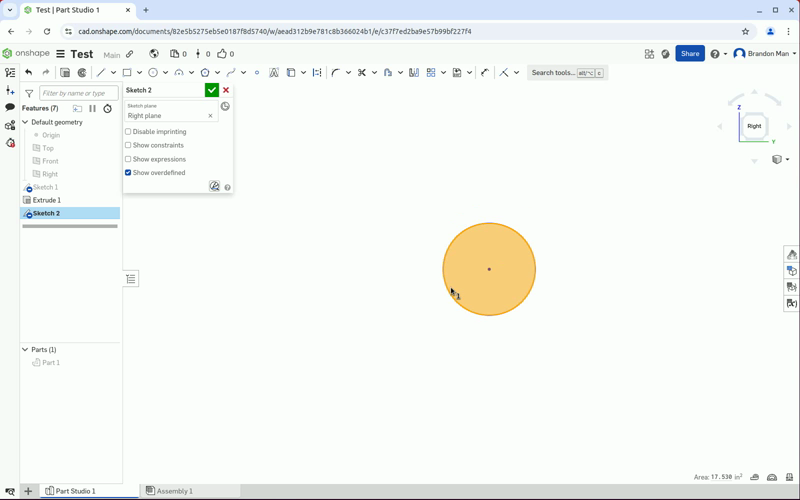
scroll(-6)
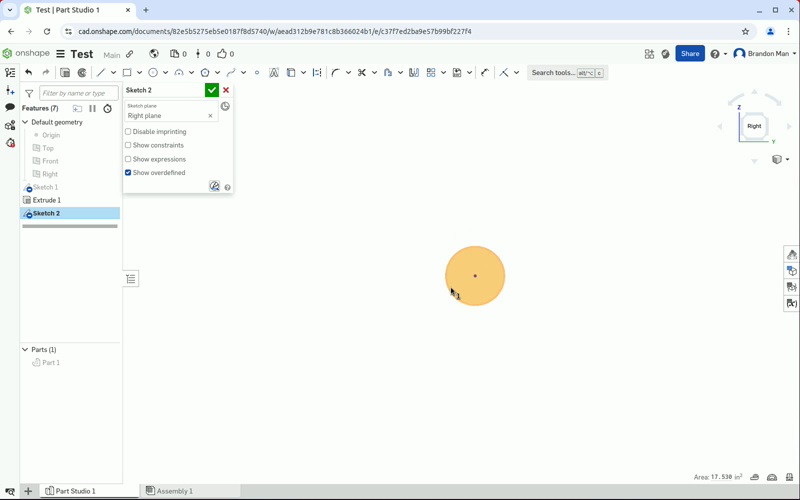
scroll(-6)
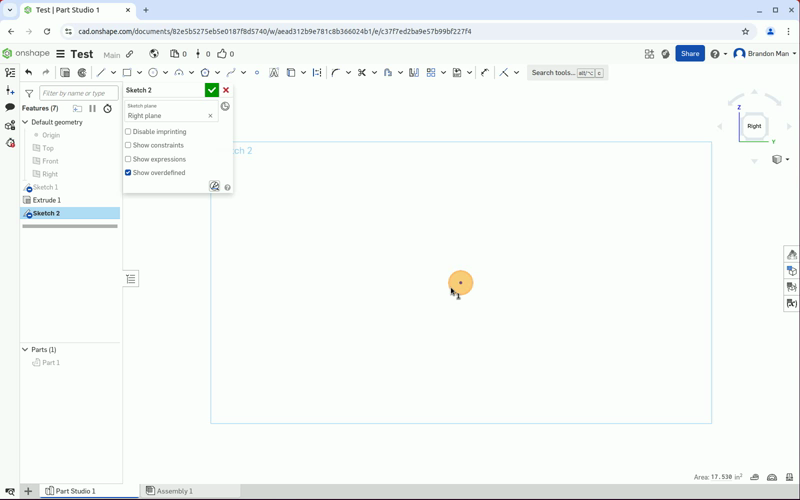
mouse_move(73, 352)
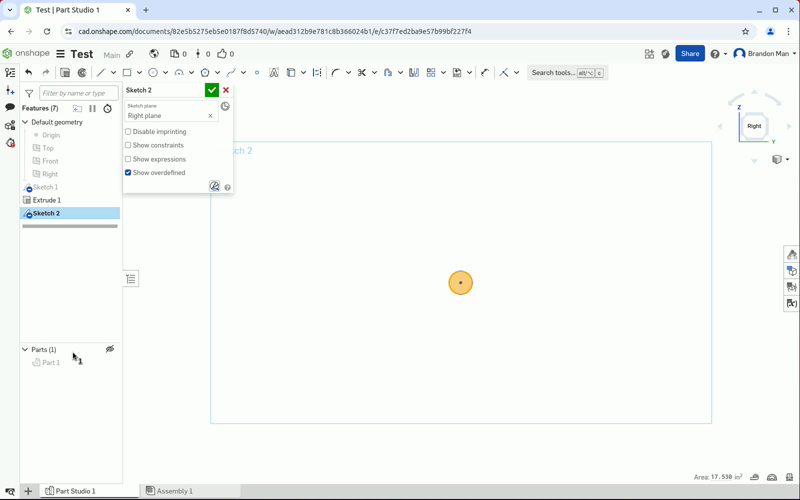
key(shift+y)
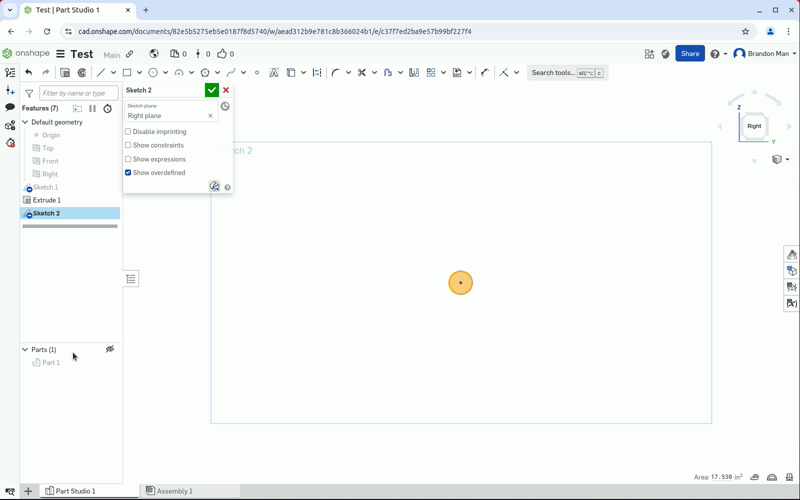
key(shift+e)
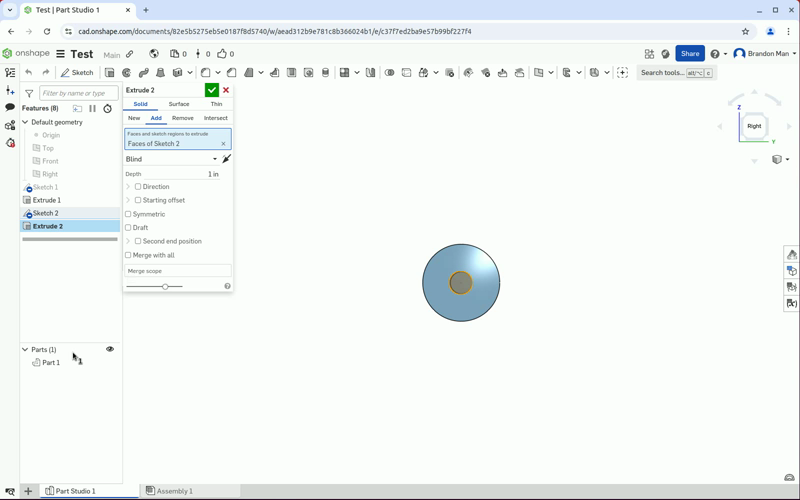
mouse_move(143, 106)
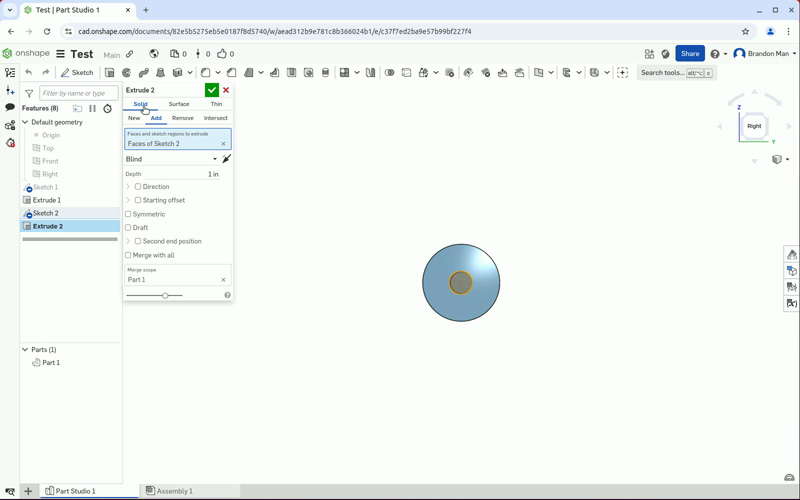
click(143, 106)
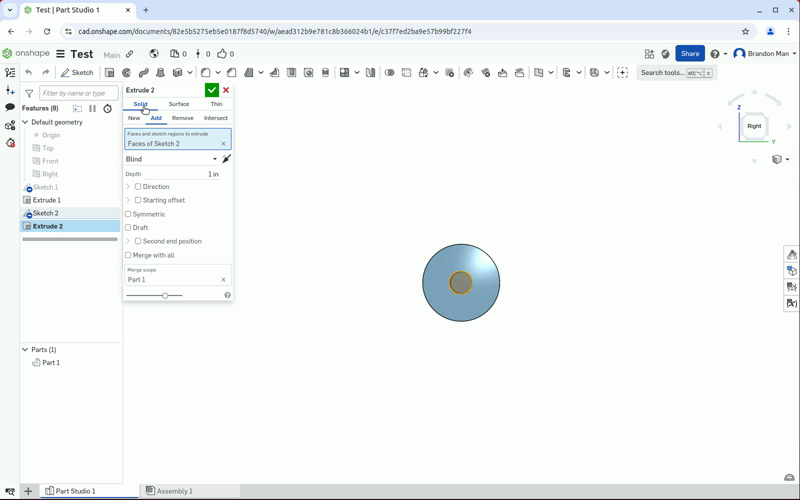
mouse_move(137, 120)
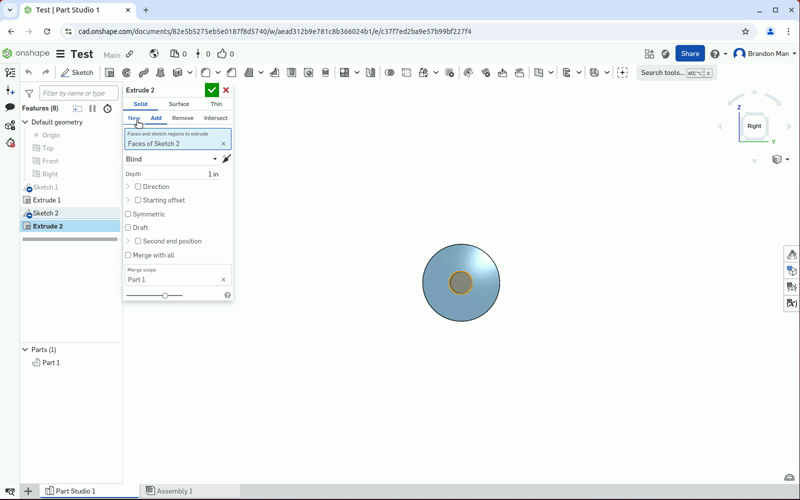
click(137, 120)
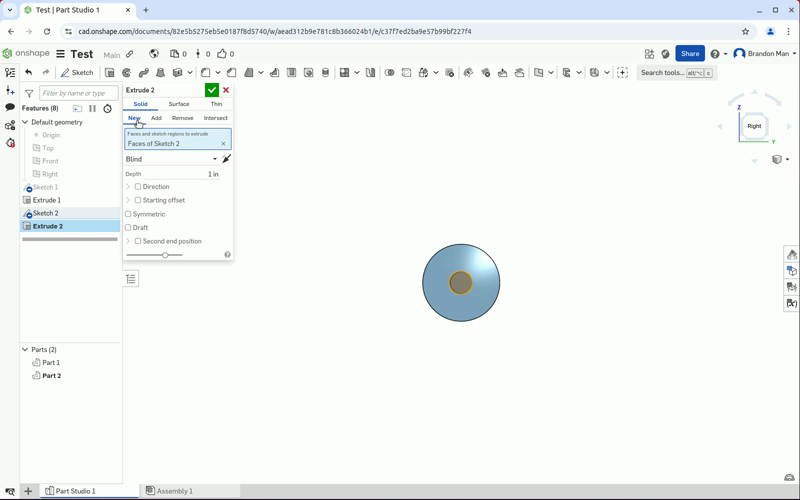
key(tab, 4)
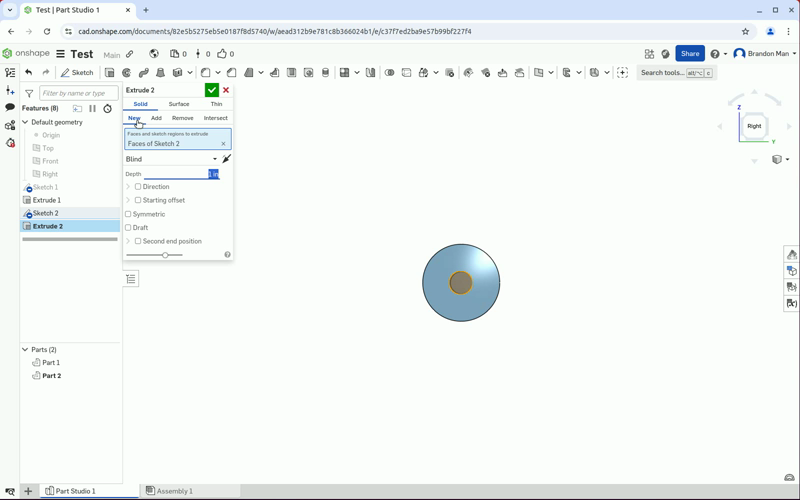
text(23.108)
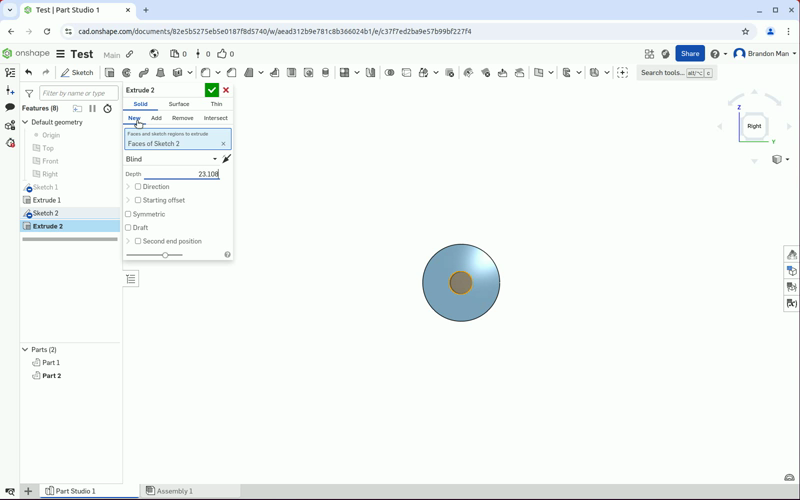
key(enter)
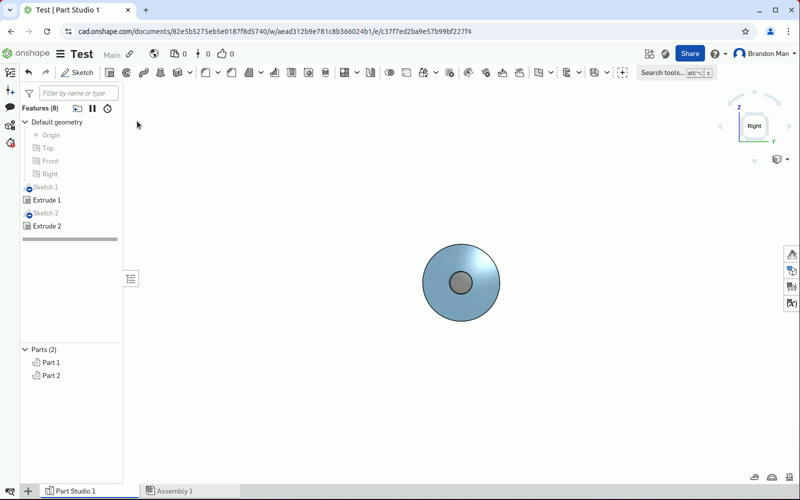
key(shift+h)
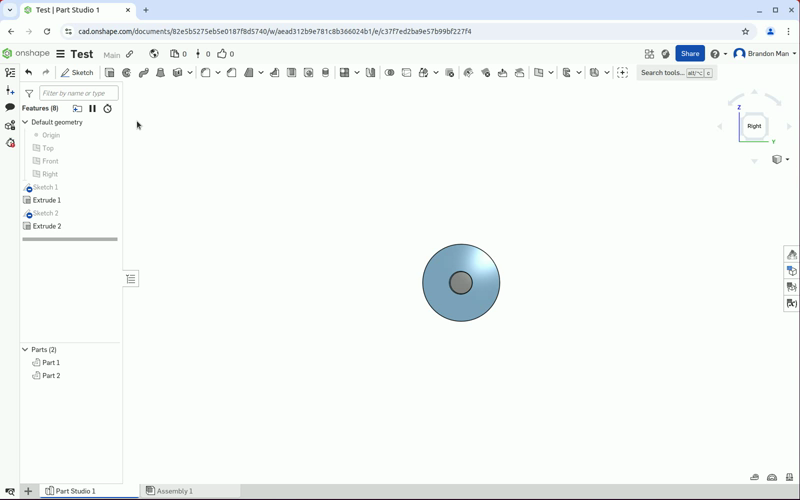
key(shift+h)
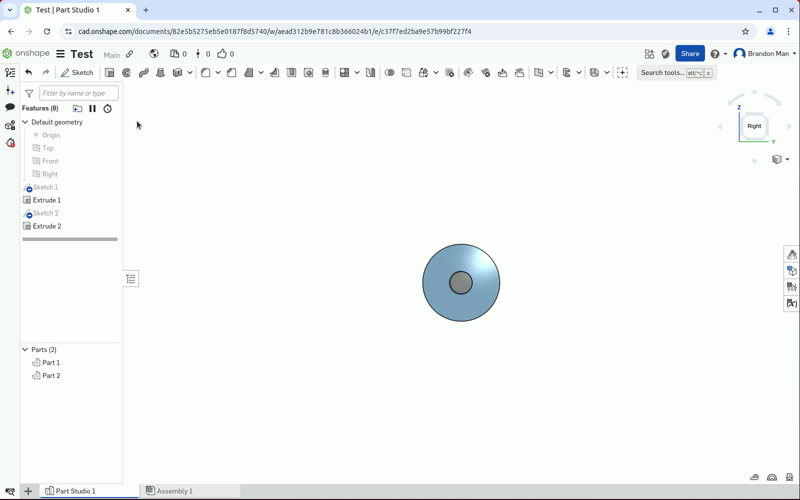
mouse_move(73, 189)
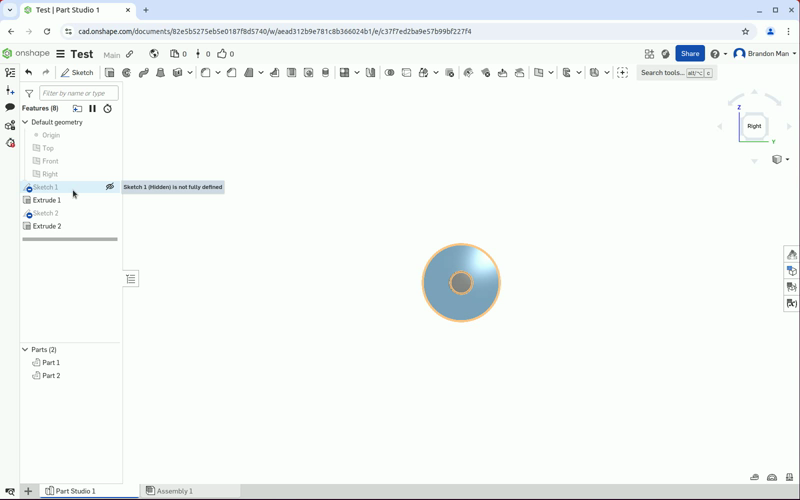
click(73, 189)
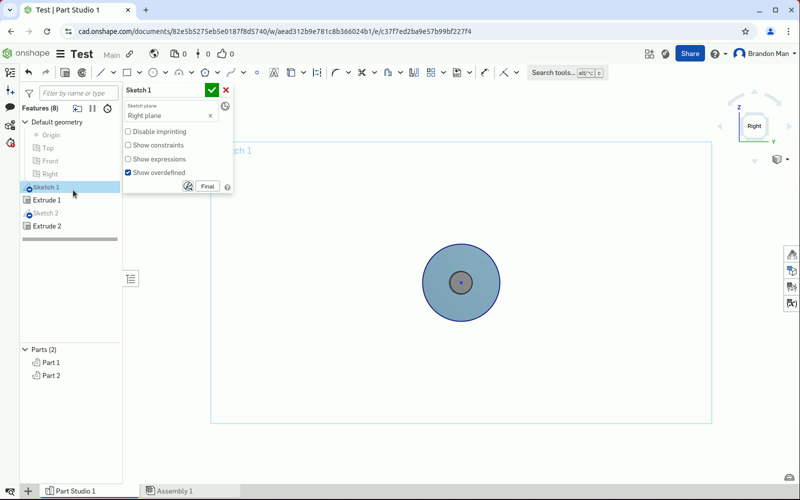
mouse_move(229, 92)
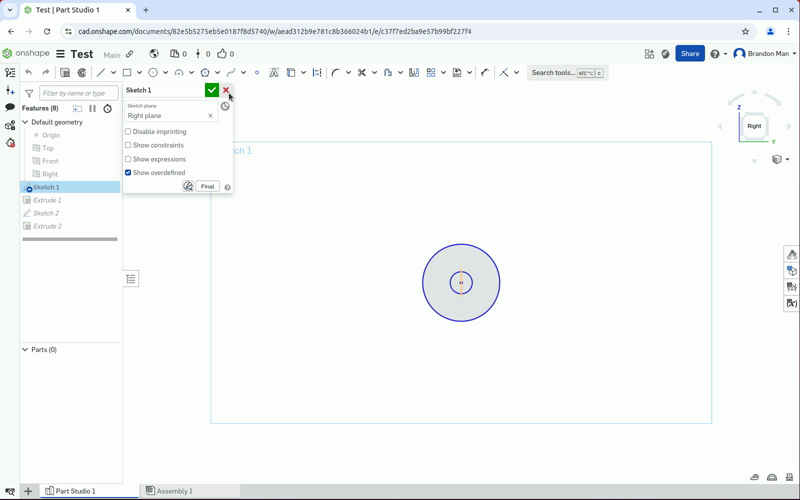
click(229, 92)
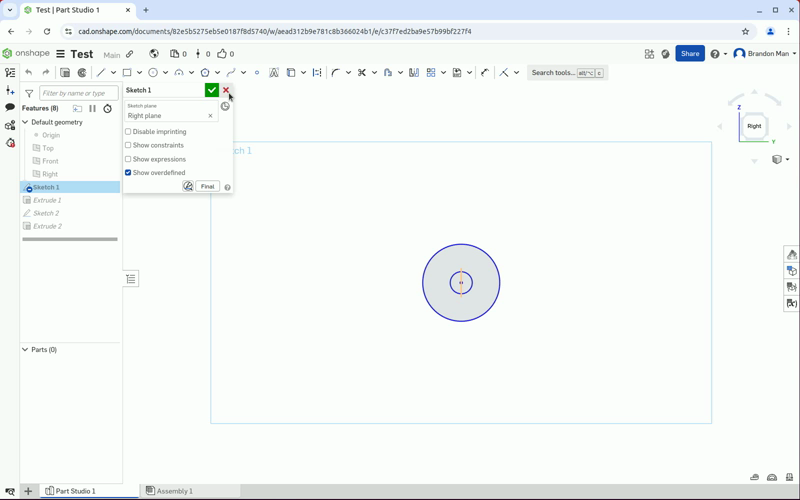
key(shift+s)
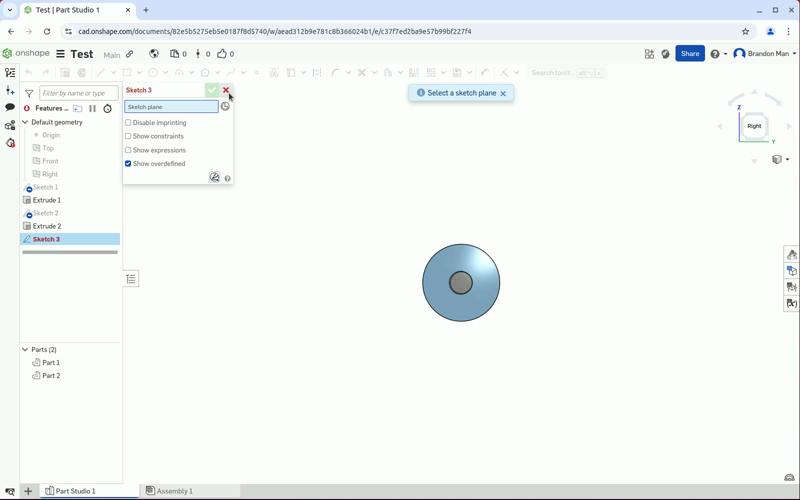
mouse_move(73, 176)
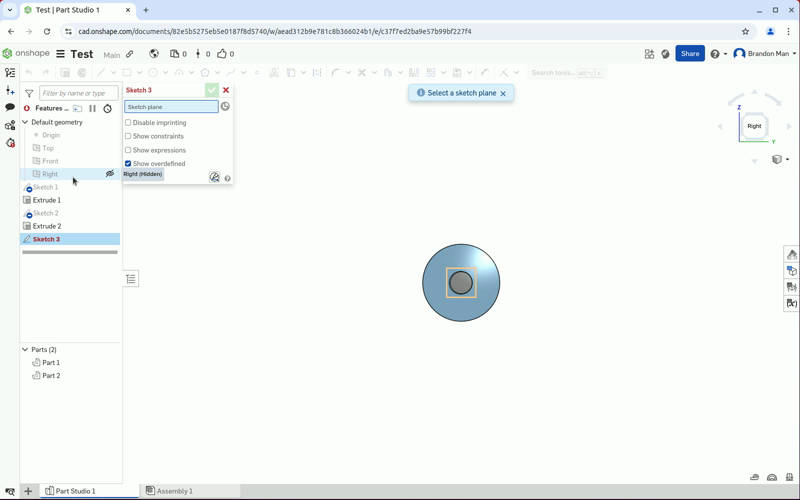
click(73, 176)
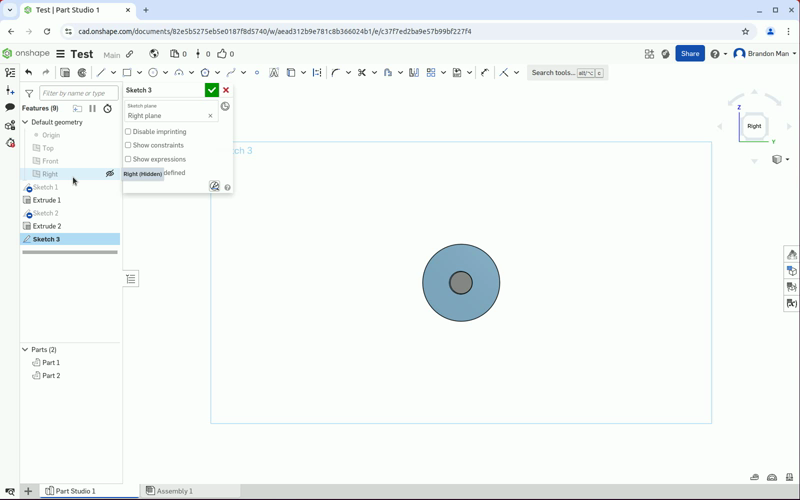
mouse_move(73, 352)
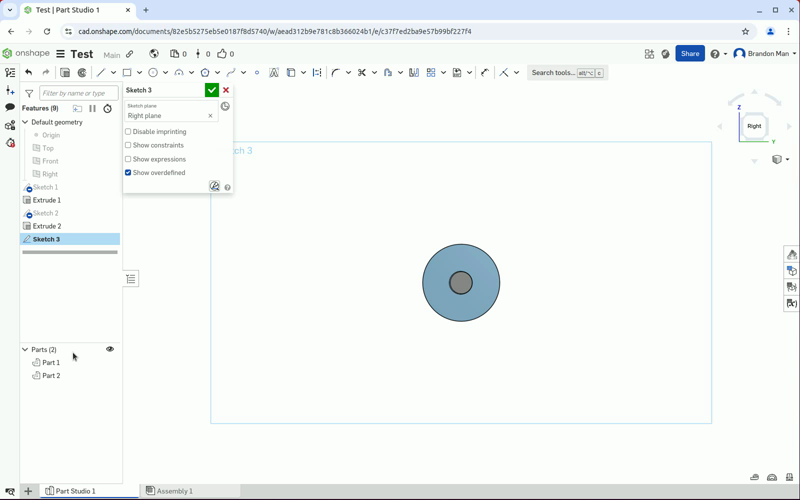
key(y)
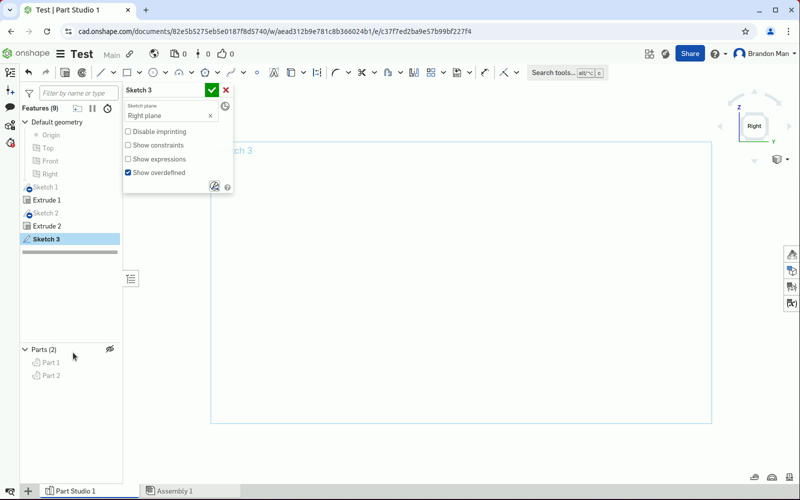
key(c)
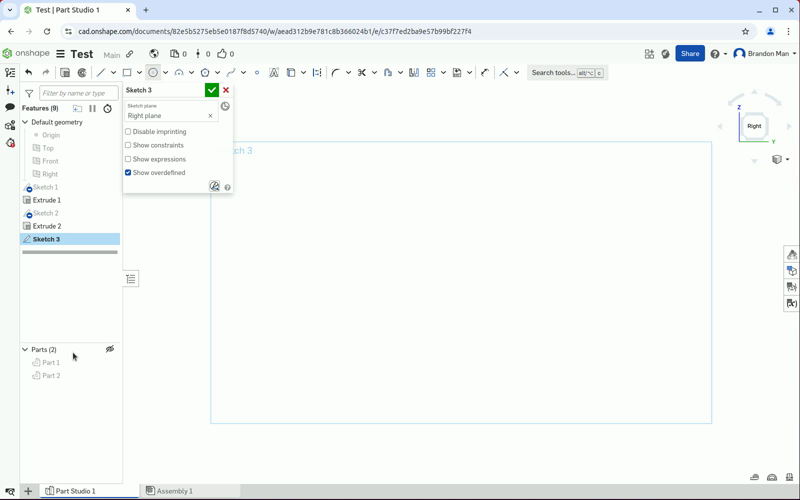
key_down(shift)
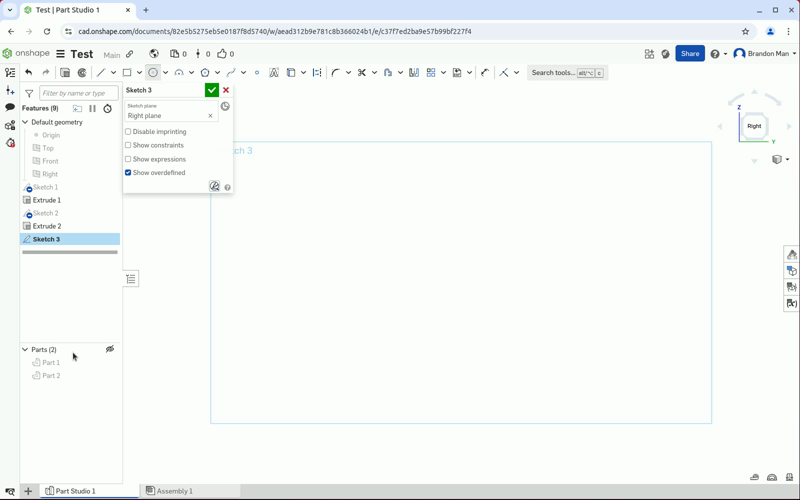
mouse_move(460, 282)
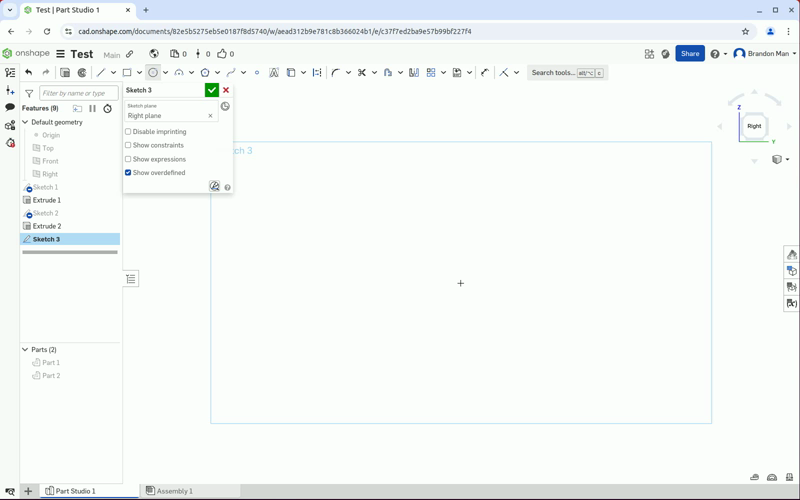
click(460, 282)
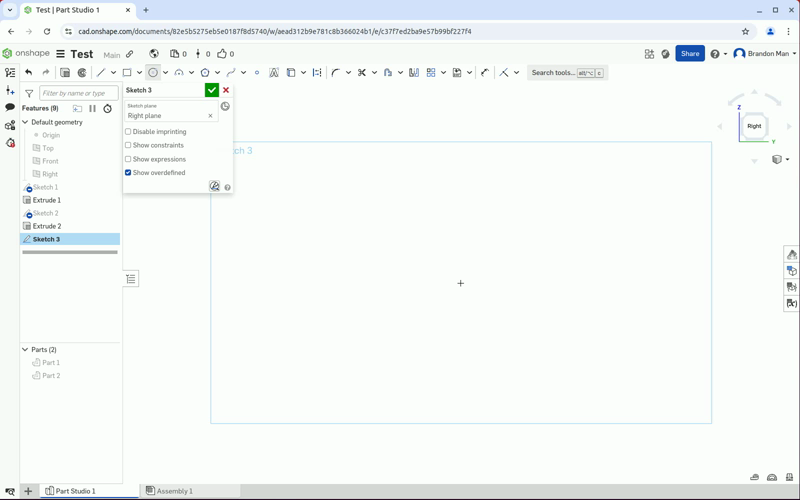
key_up(shift)
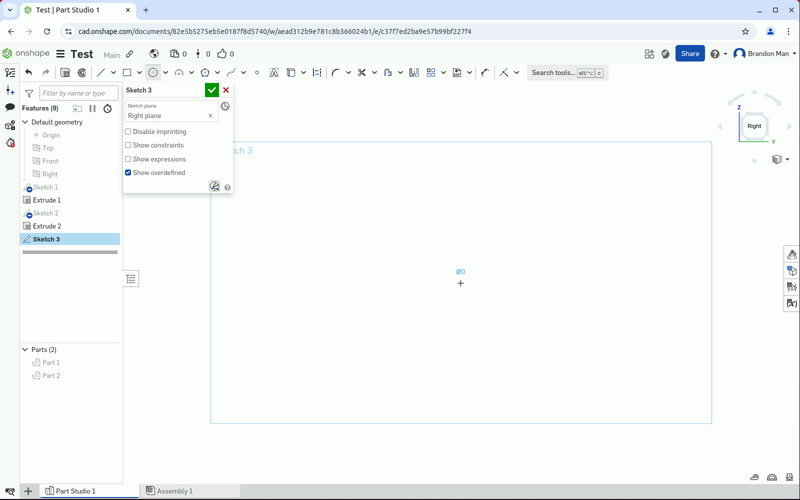
mouse_move(472, 282)
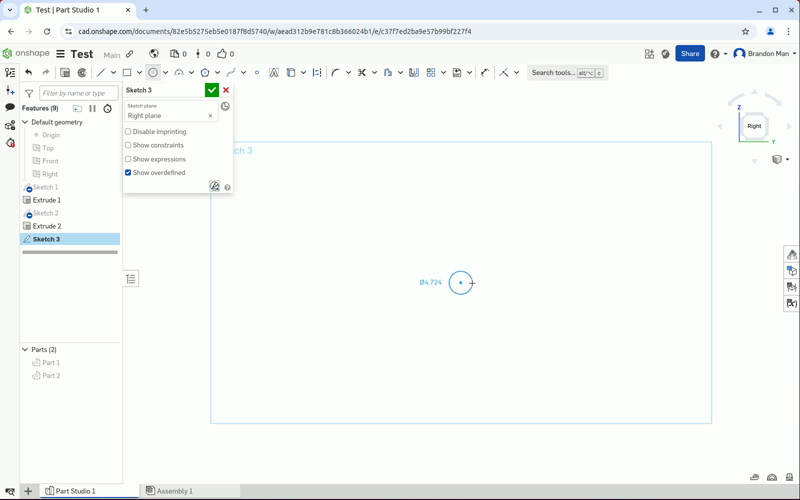
click(472, 282)
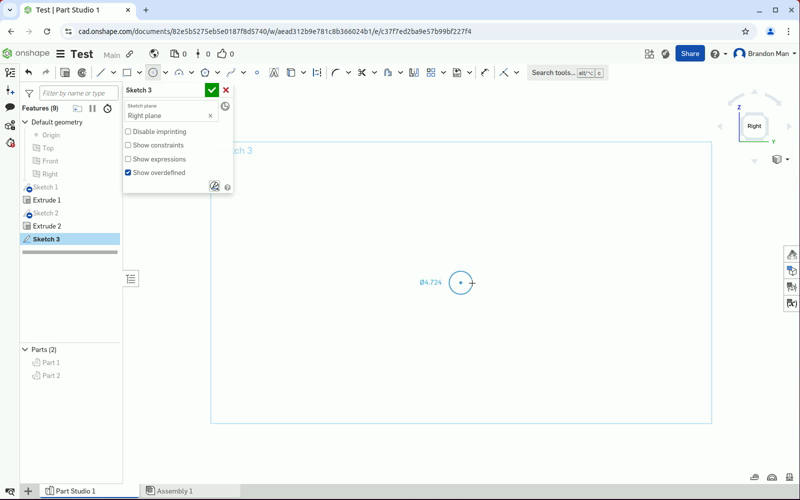
key(esc)
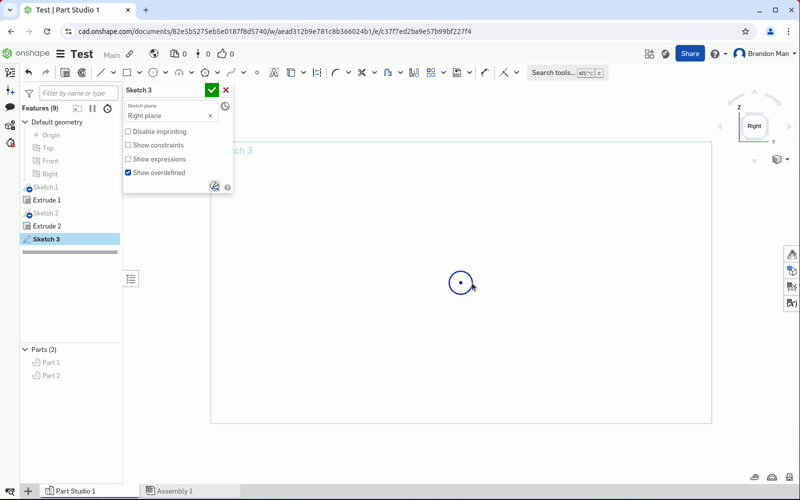
mouse_move(469, 276)
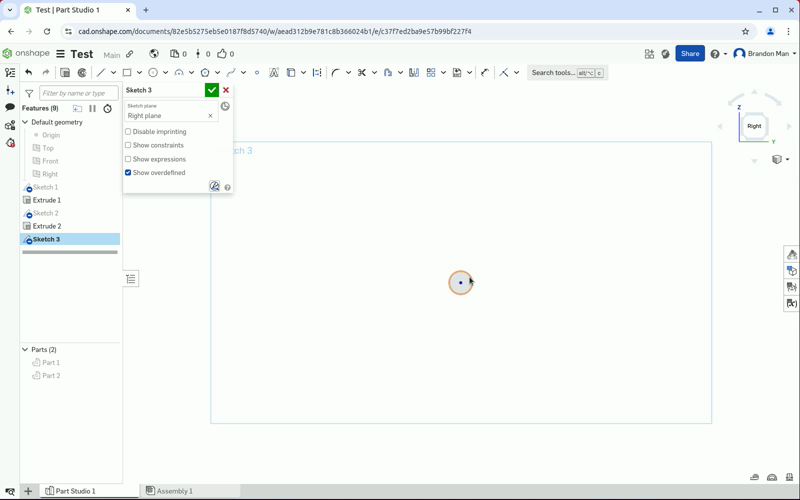
scroll(6)
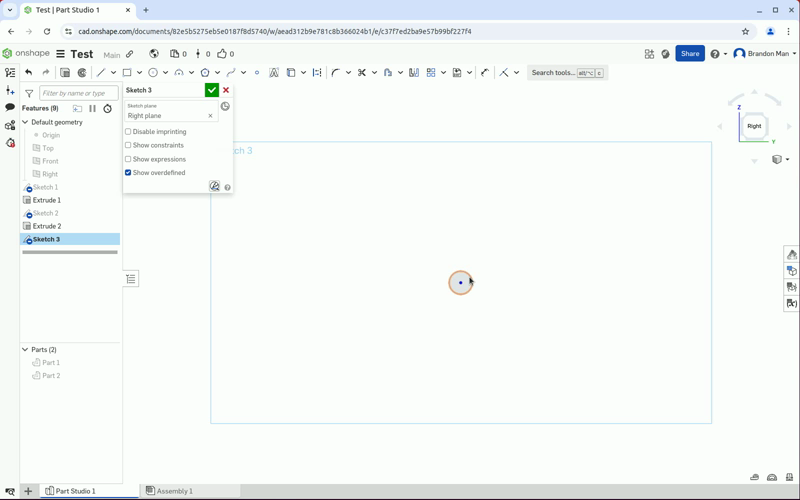
scroll(6)
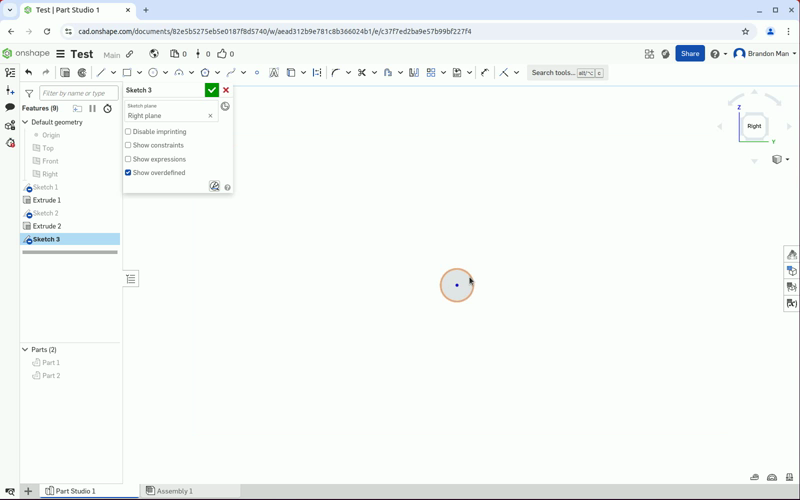
scroll(6)
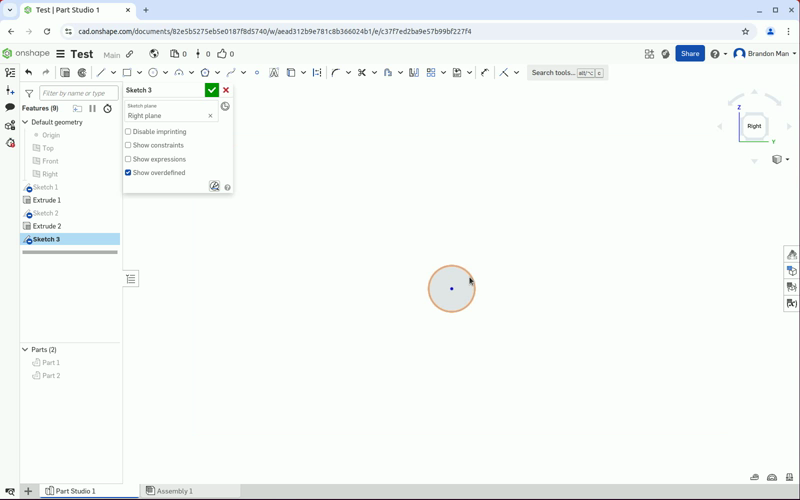
scroll(6)
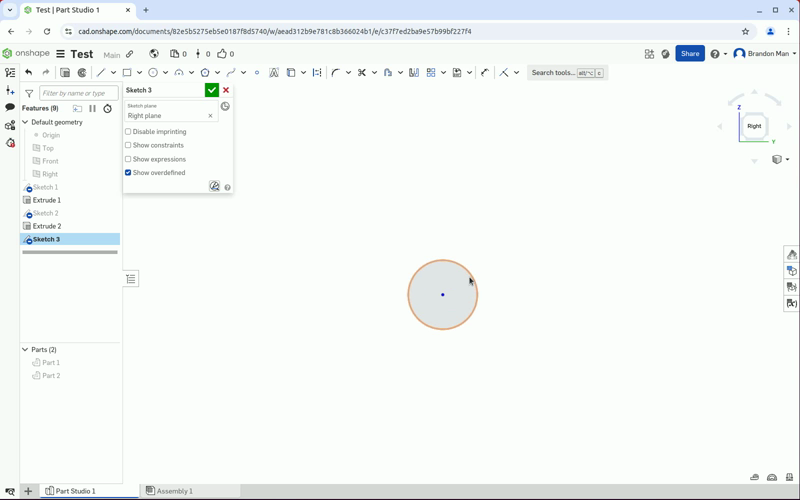
scroll(6)
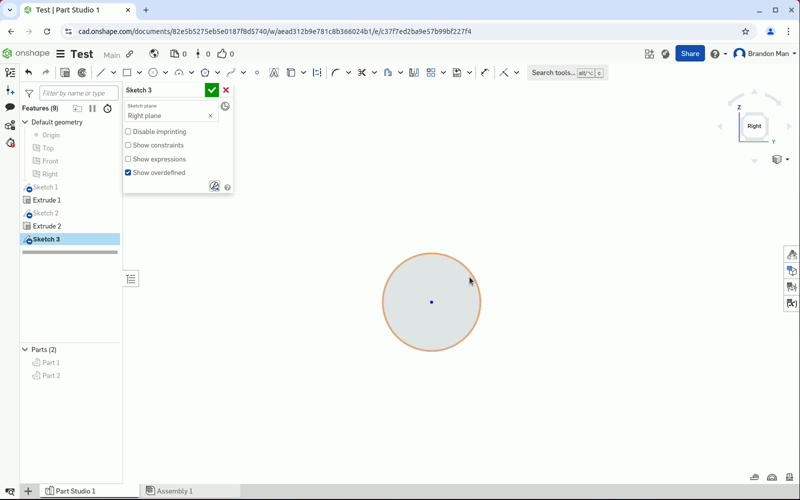
scroll(6)
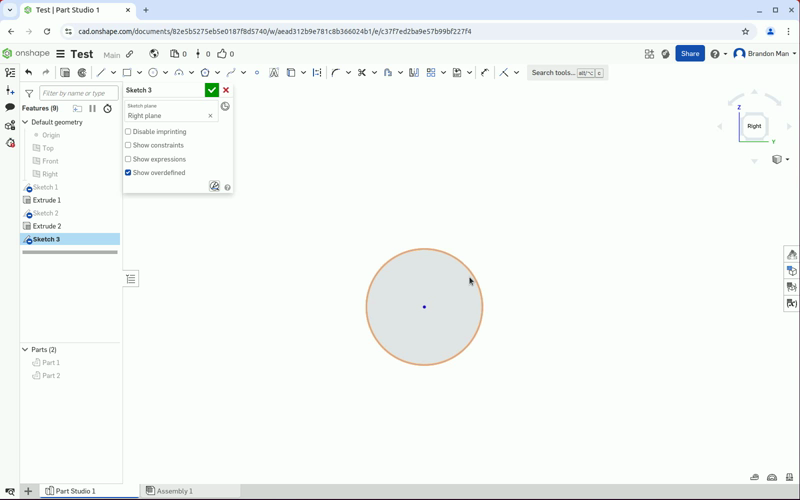
scroll(6)
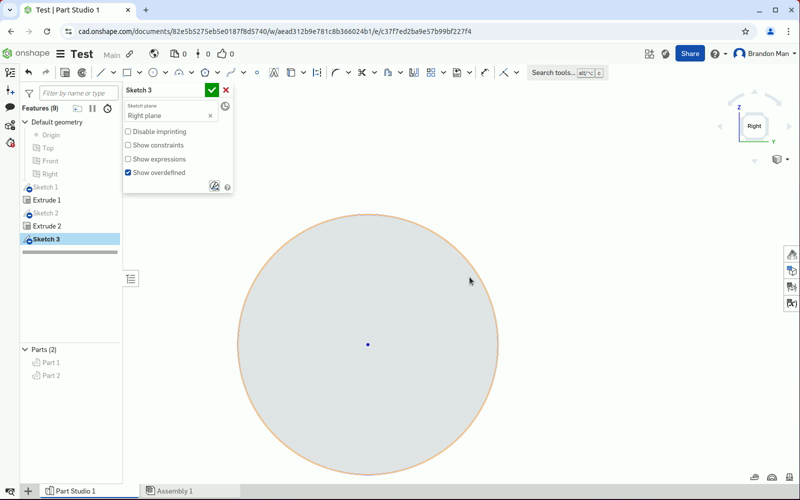
click(469, 276)
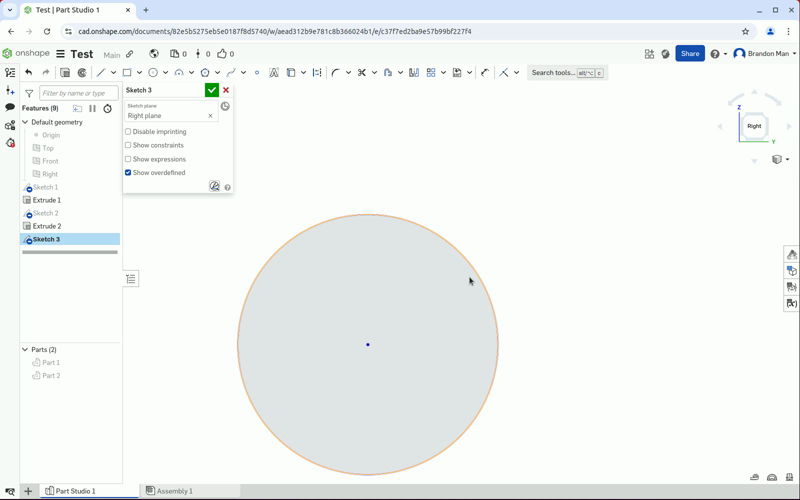
scroll(-6)
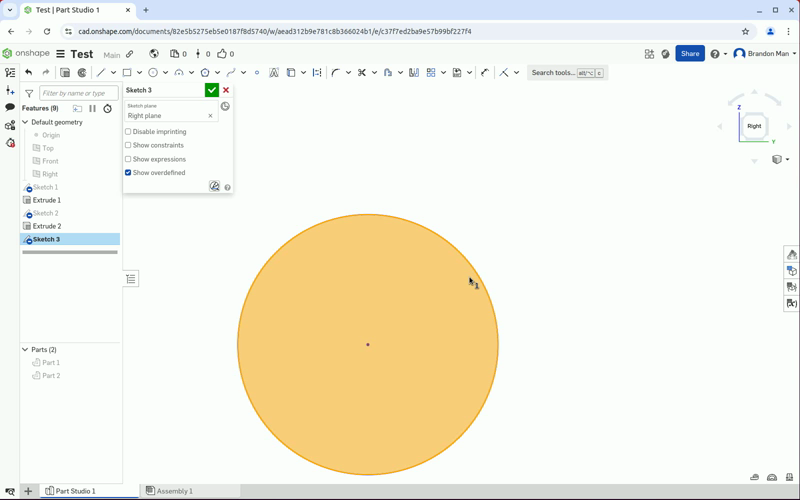
scroll(-6)
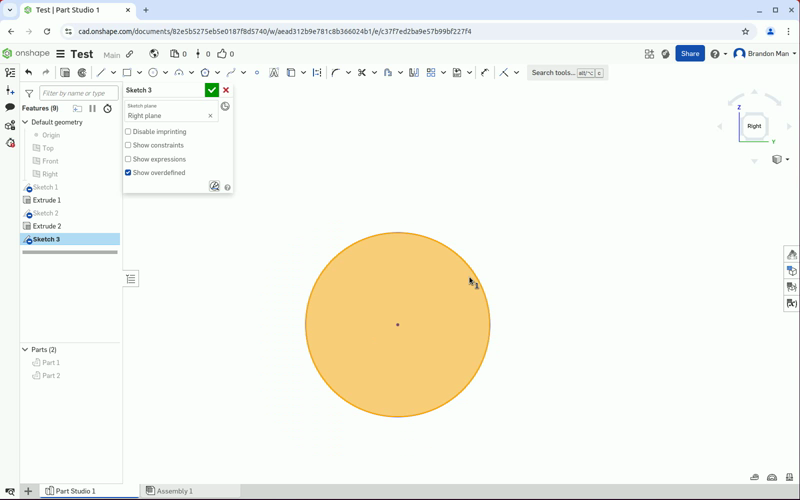
scroll(-6)
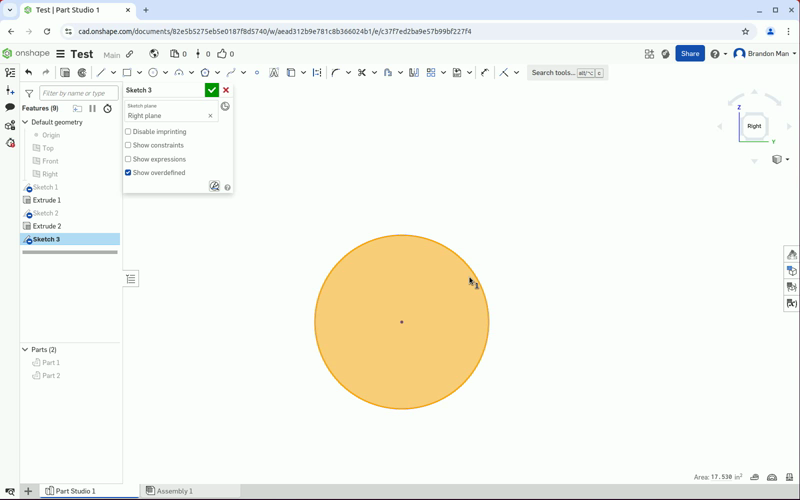
scroll(-6)
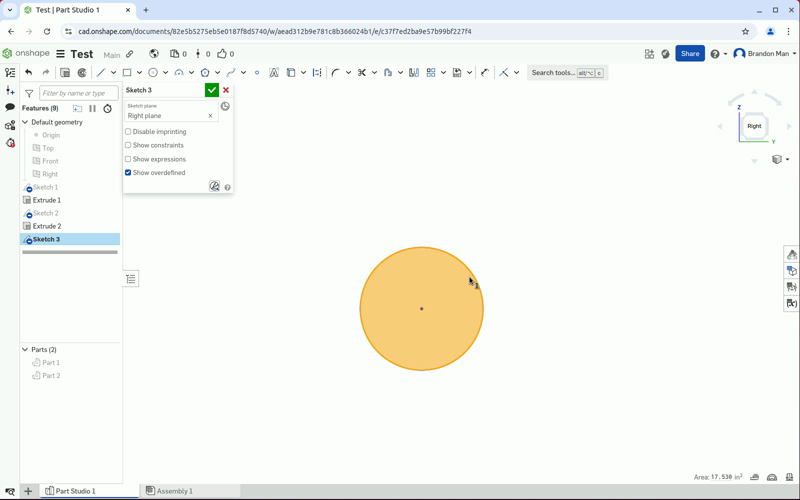
scroll(-6)
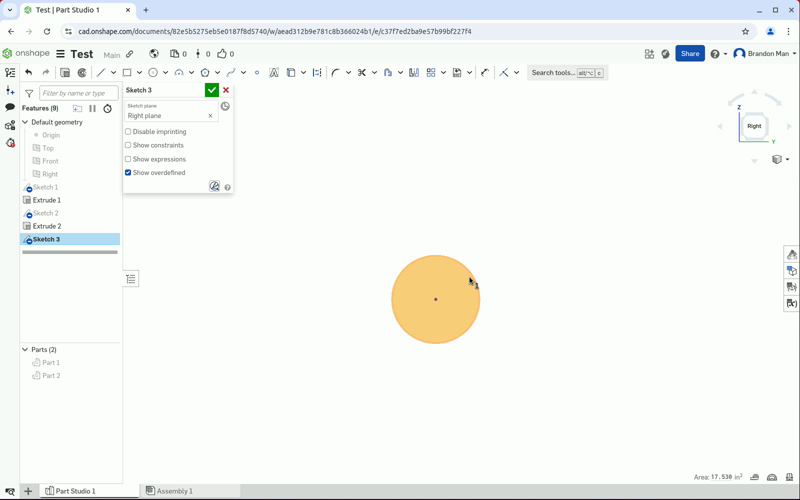
scroll(-6)
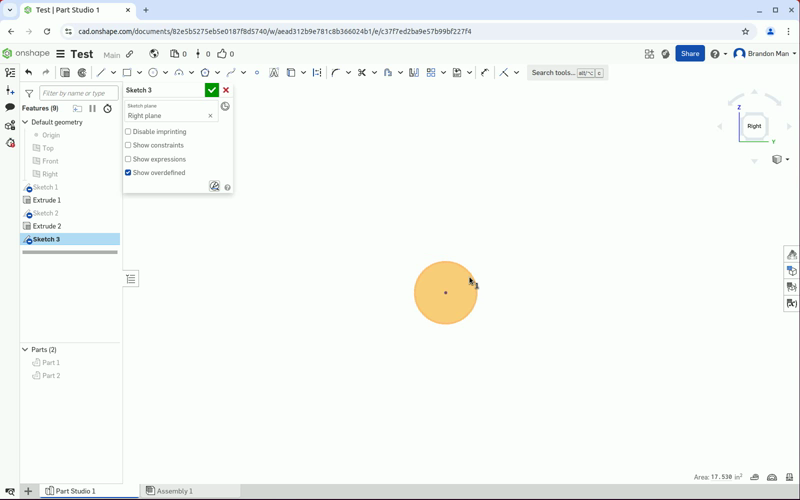
scroll(-6)
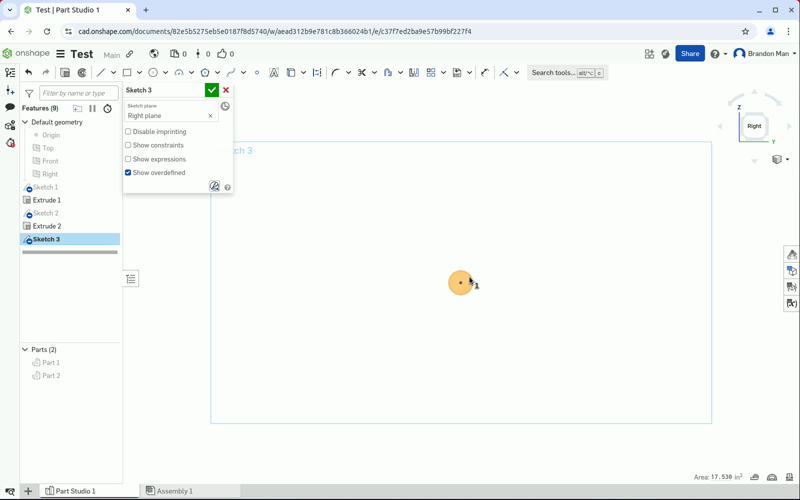
mouse_move(73, 352)
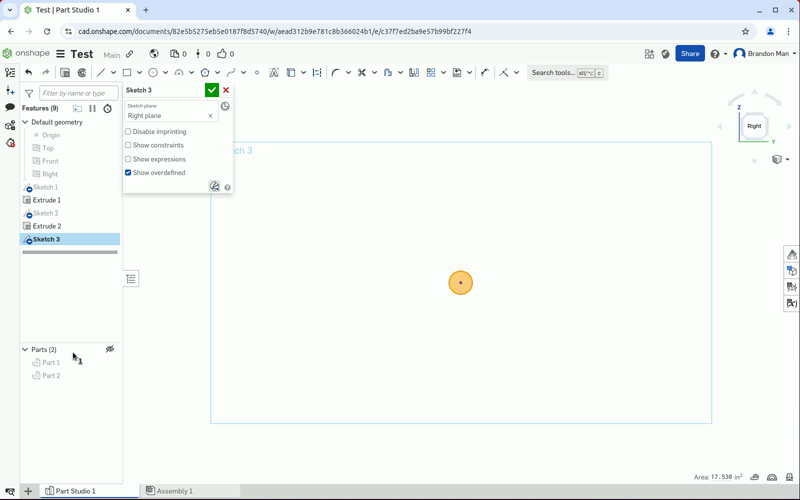
key(shift+y)
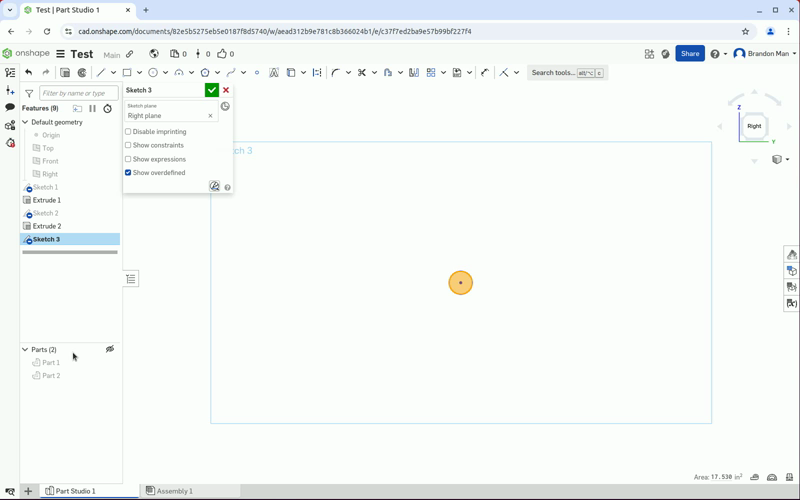
key(shift+e)
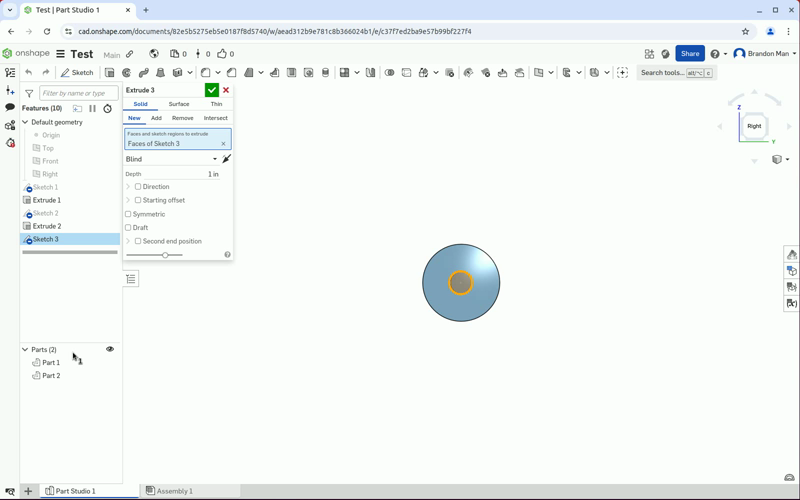
mouse_move(143, 106)
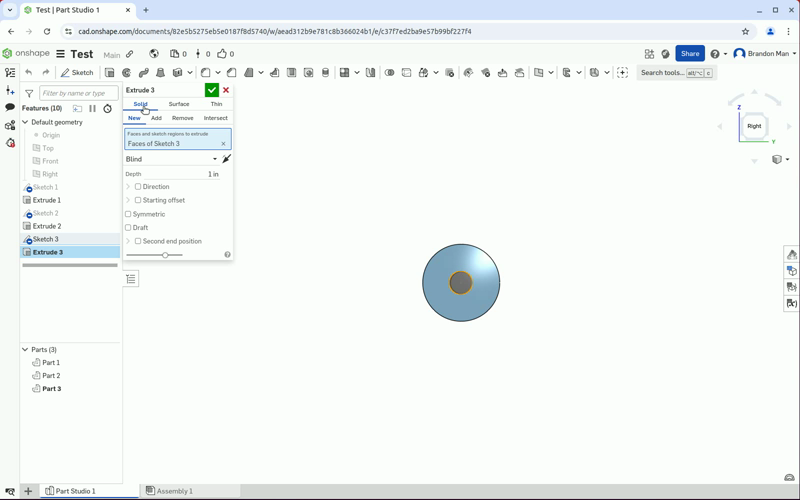
click(143, 106)
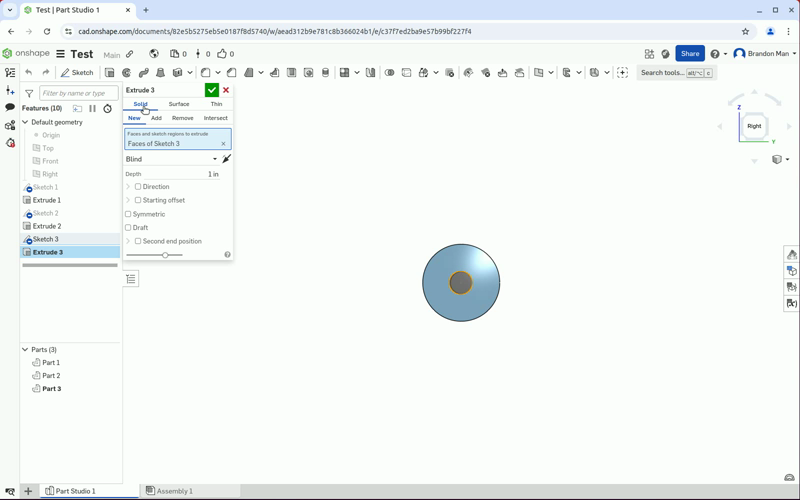
mouse_move(186, 120)
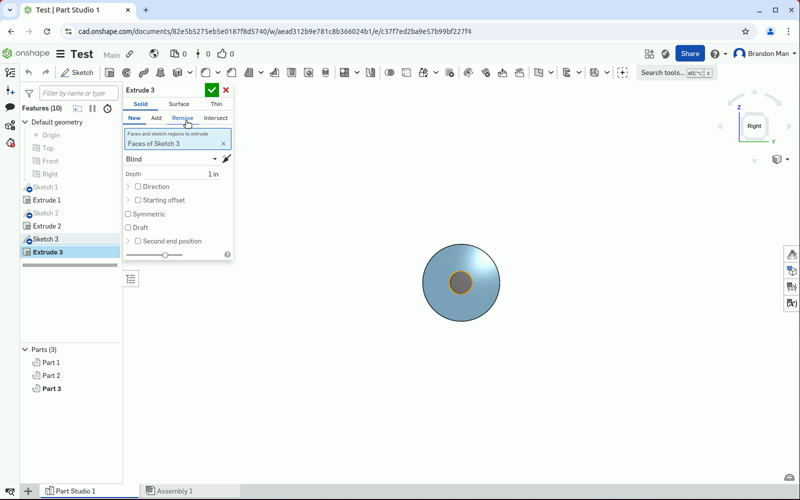
click(186, 120)
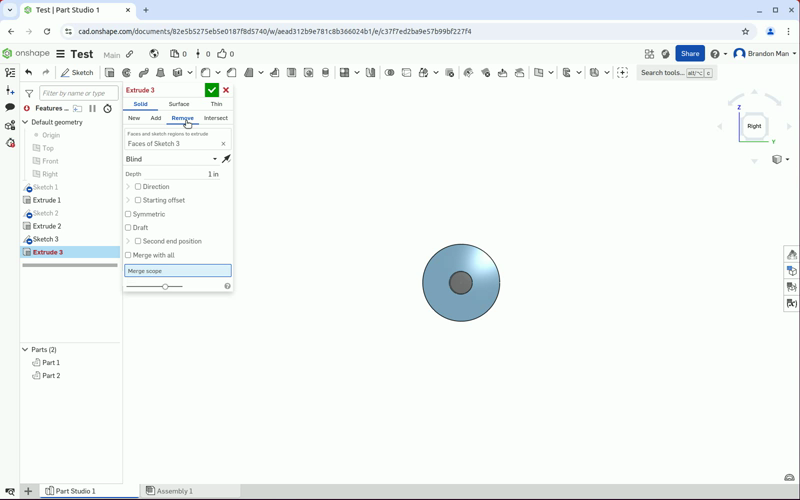
key(tab, 4)
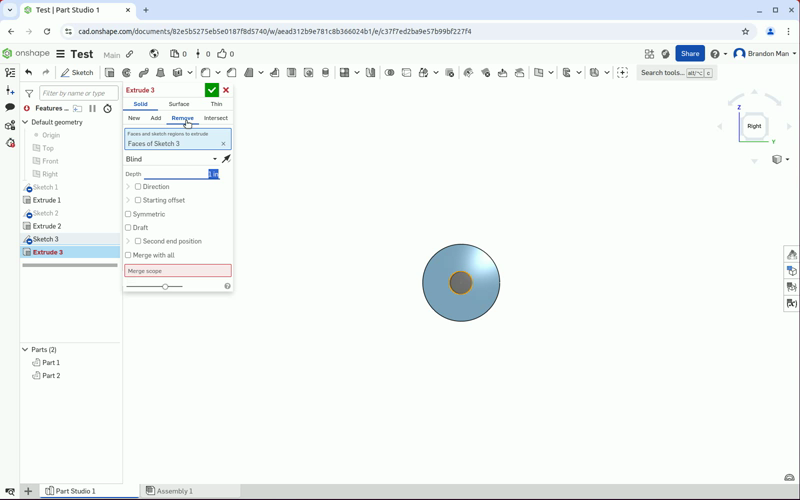
text(-15.405)
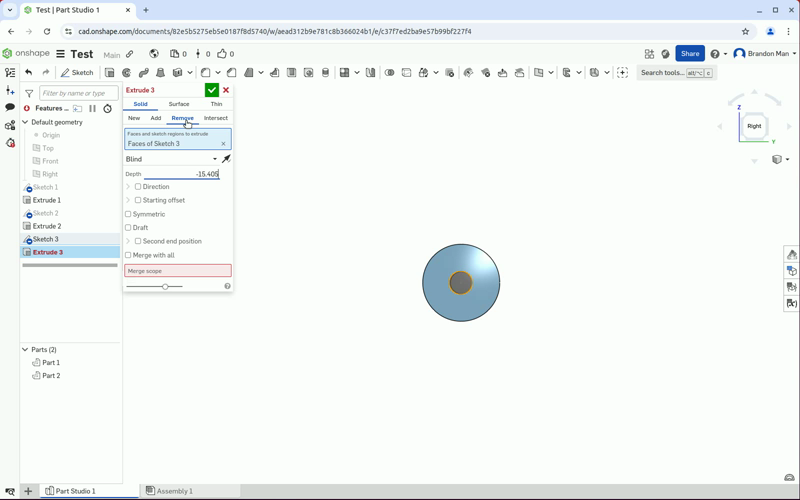
key(tab, 6)
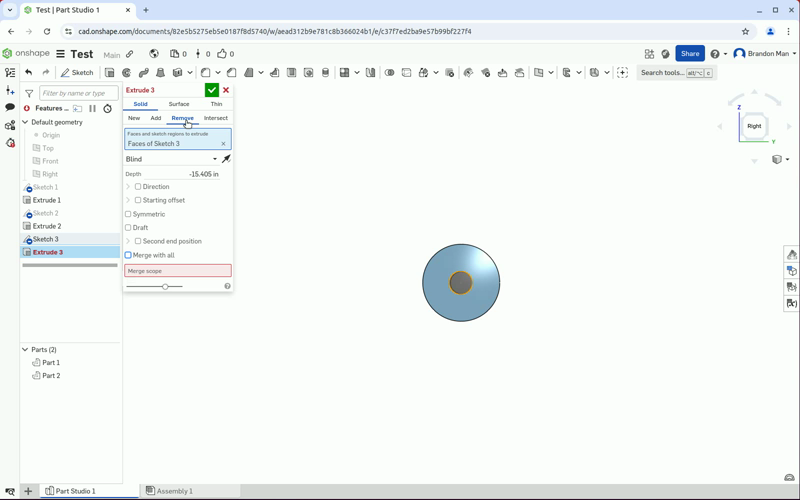
key(space)
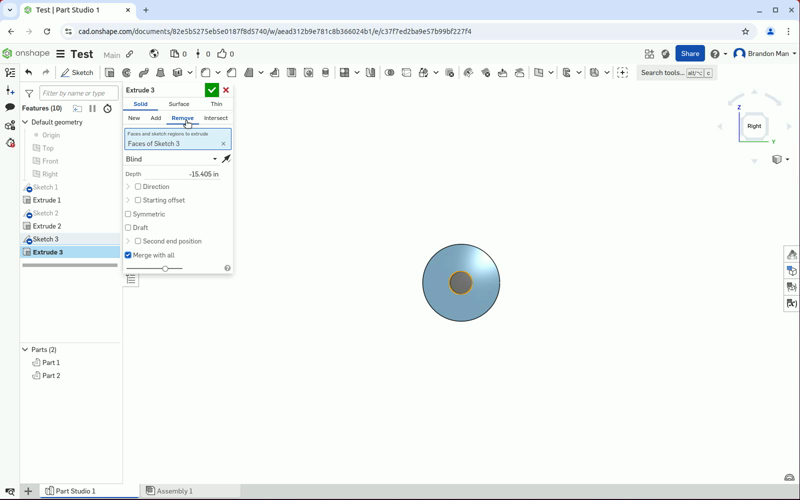
key(enter)
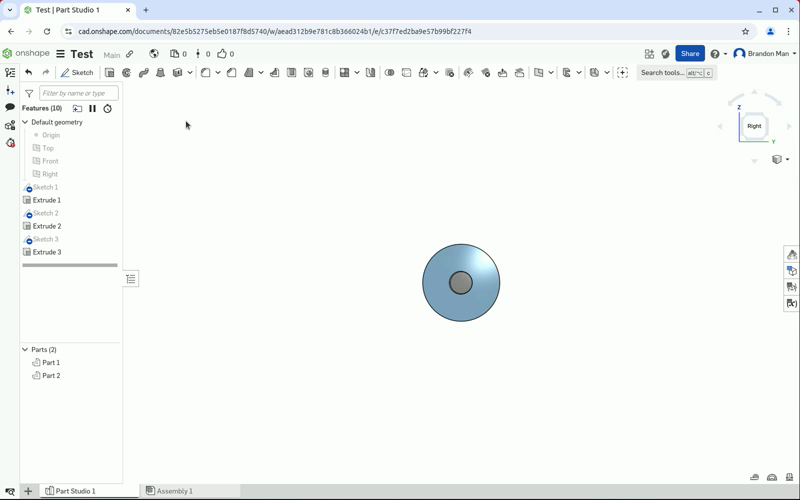
key(shift+h)
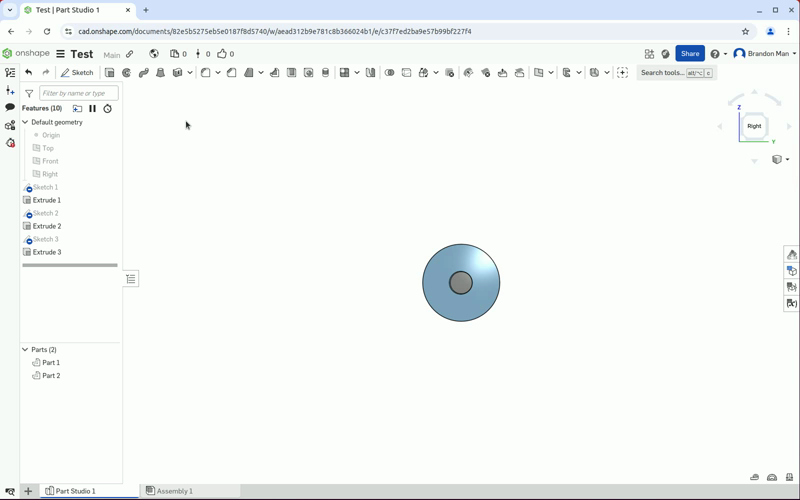
key(shift+h)
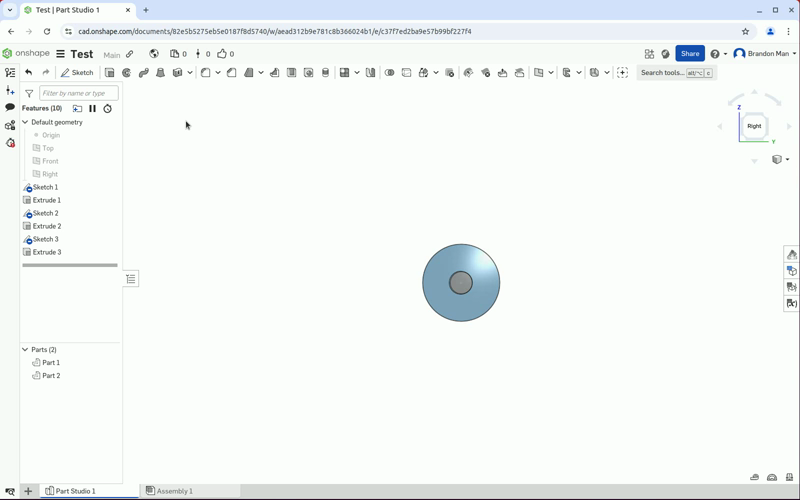
key(shift+7)
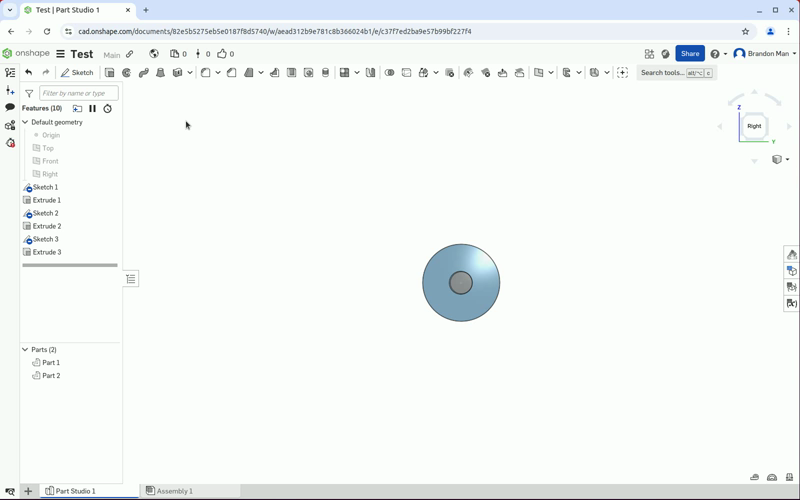
key(right, 2)
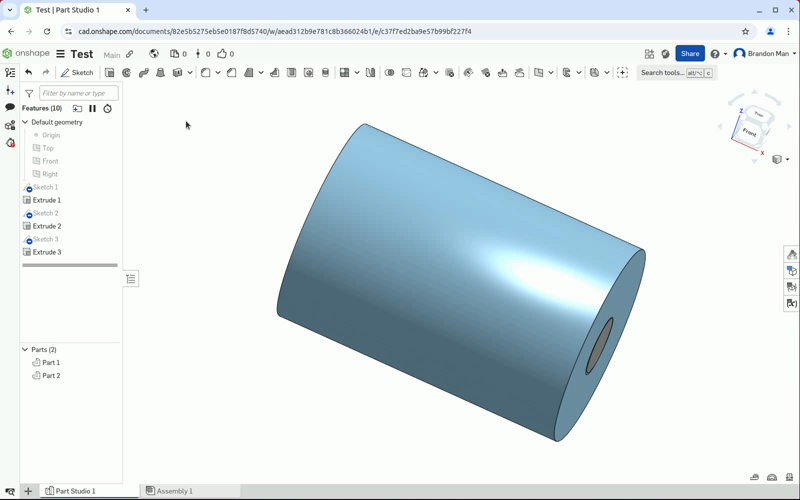
key(down, 2)
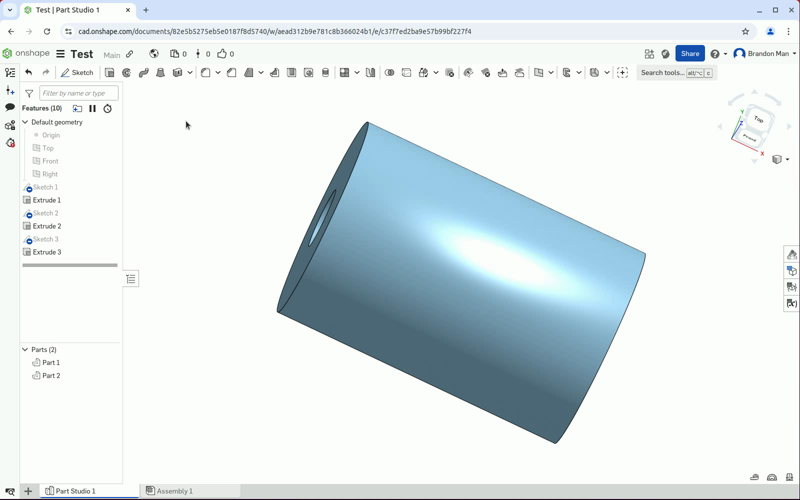
key(up, 2)
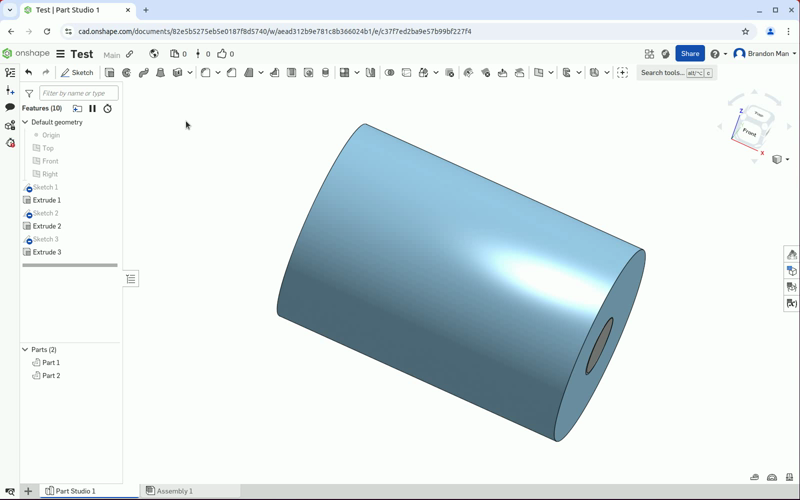
key(left, 2)
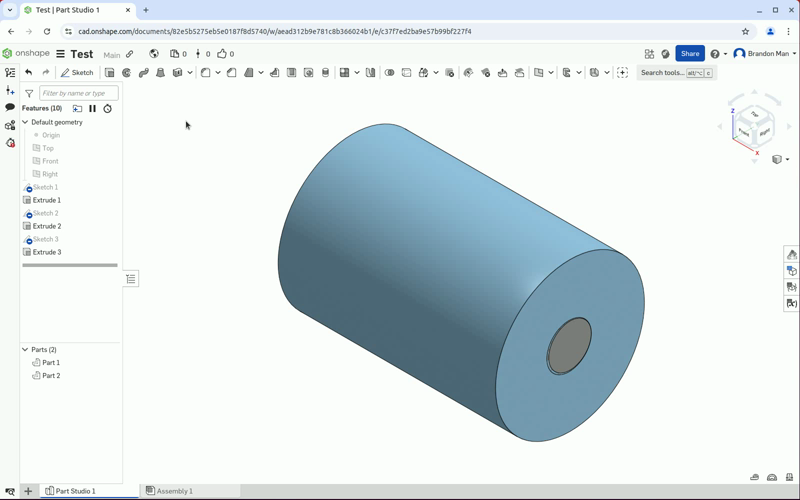
mouse_move(73, 189)
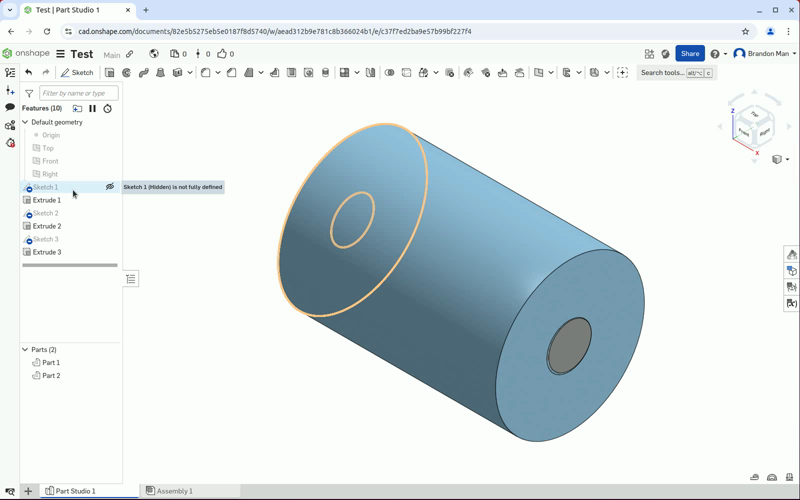
click(73, 189)